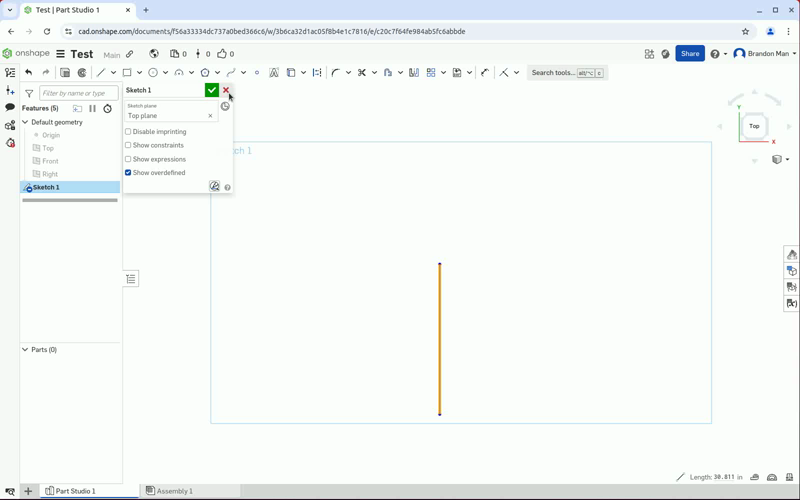
key(shift+h)
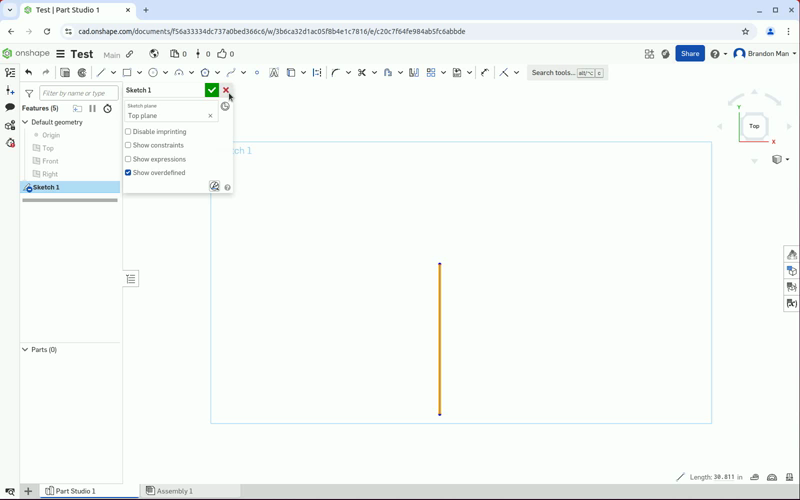
key(shift+s)
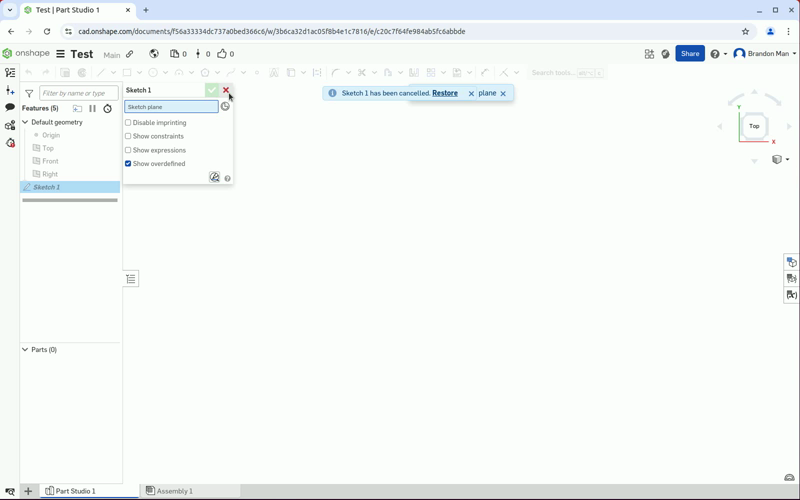
mouse_move(73, 150)
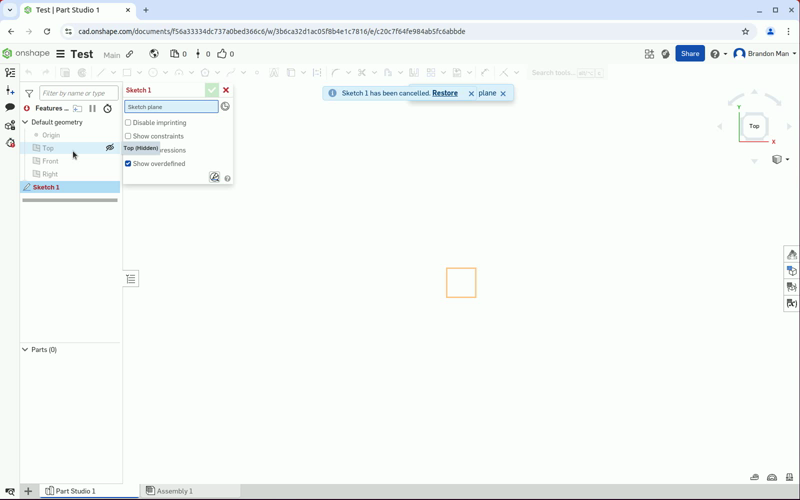
click(73, 150)
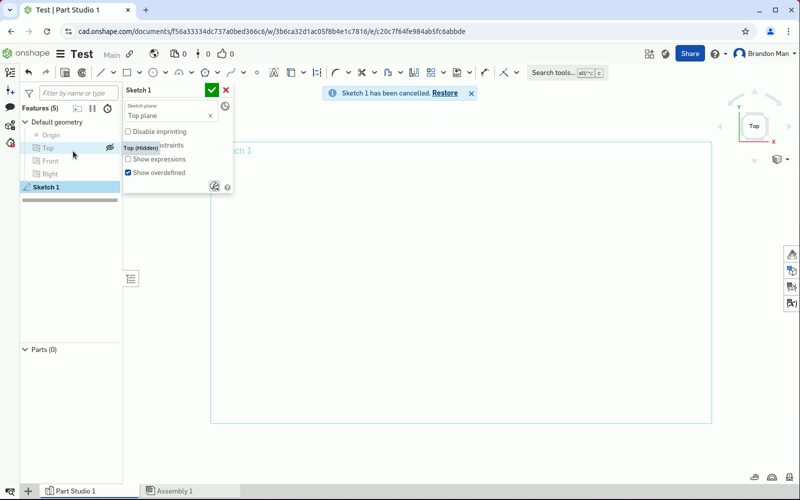
mouse_move(73, 352)
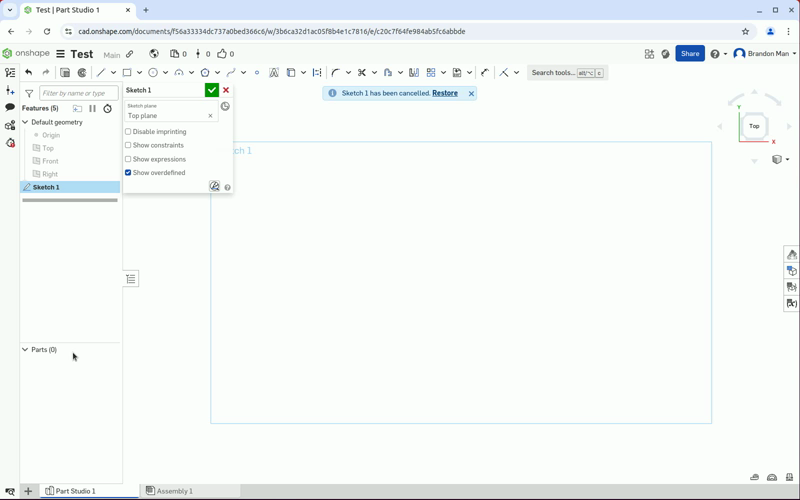
key(y)
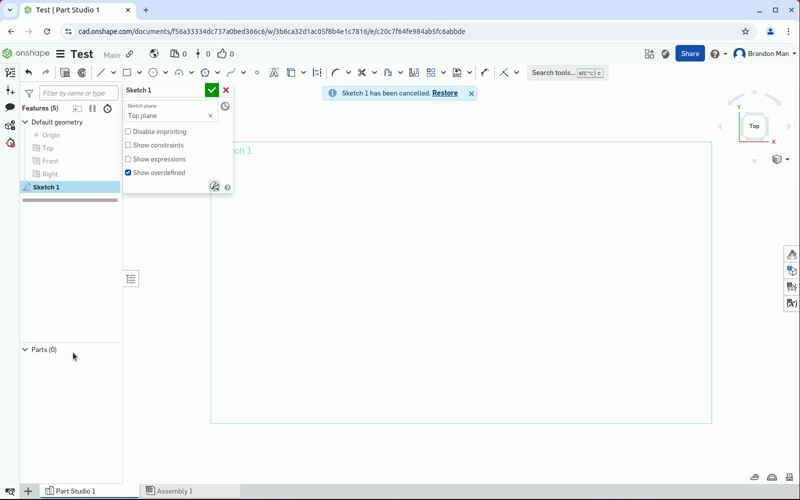
key(c)
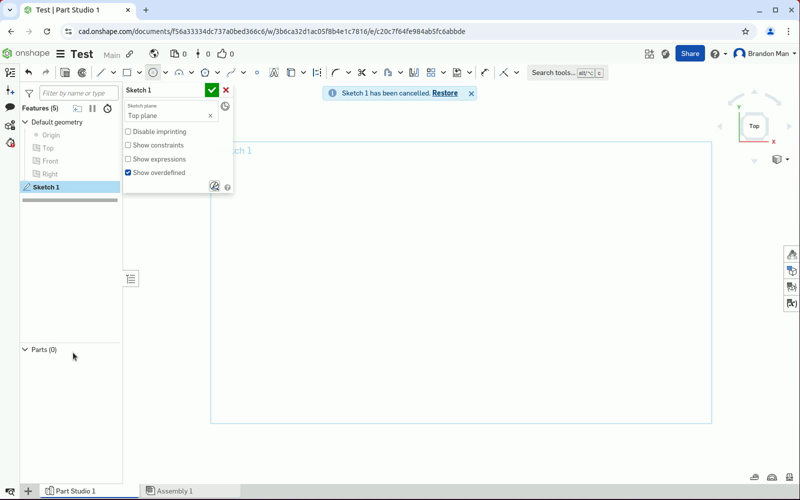
key_down(shift)
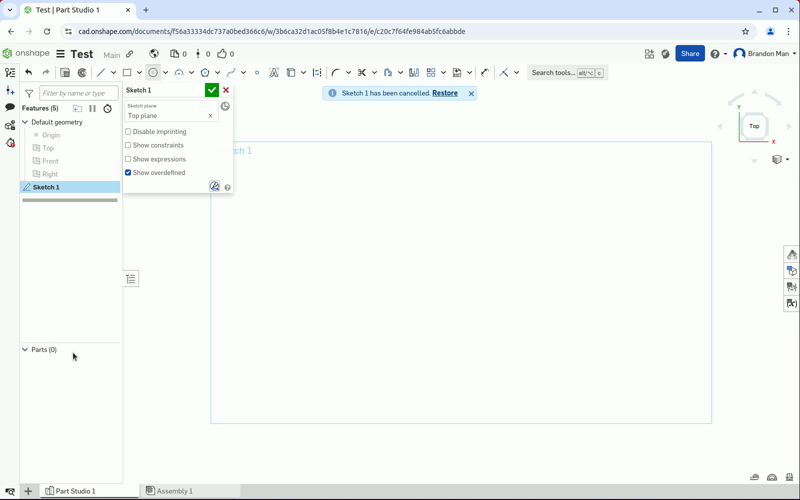
mouse_move(461, 282)
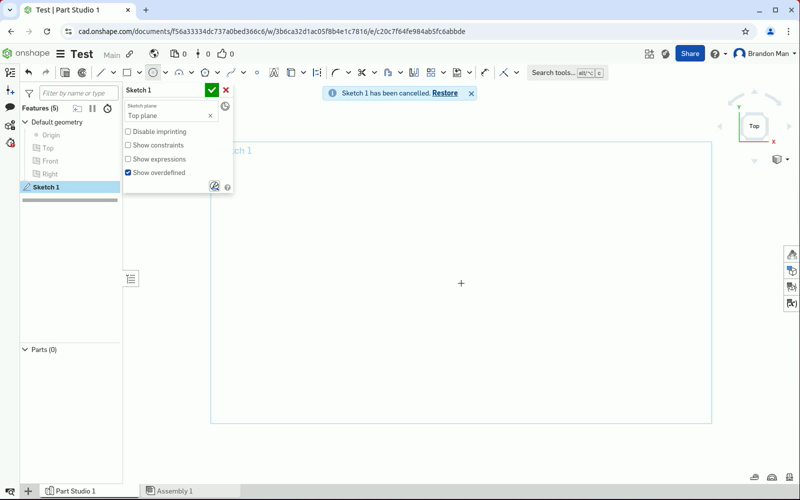
click(461, 282)
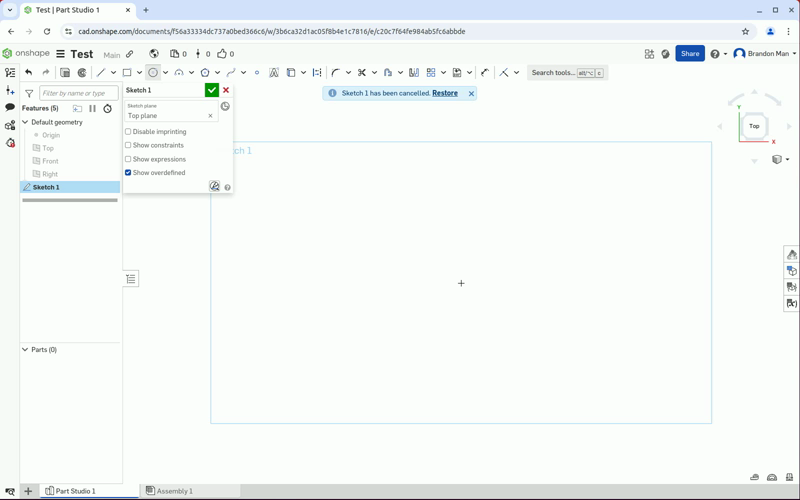
key_up(shift)
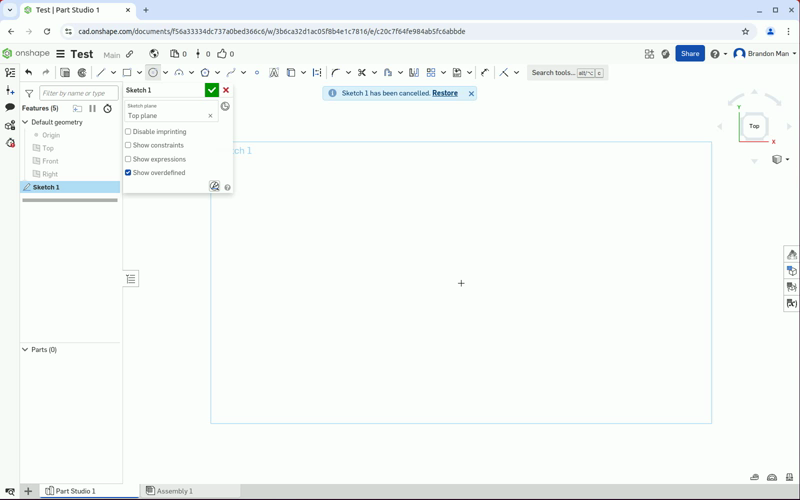
mouse_move(574, 282)
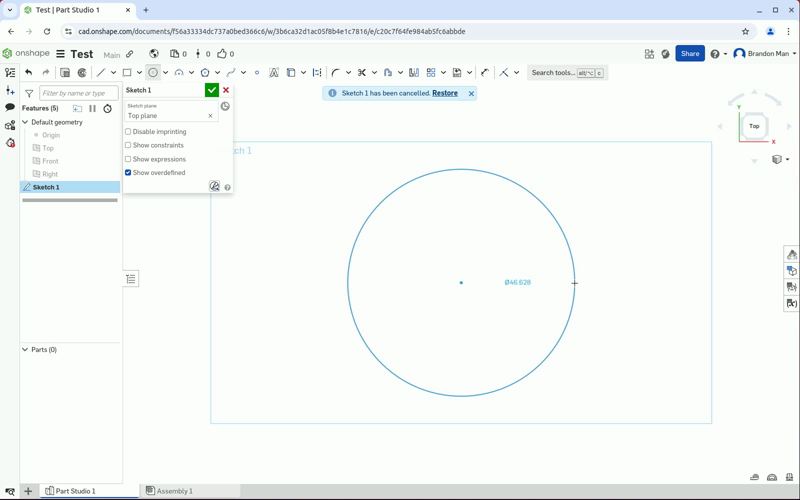
click(574, 282)
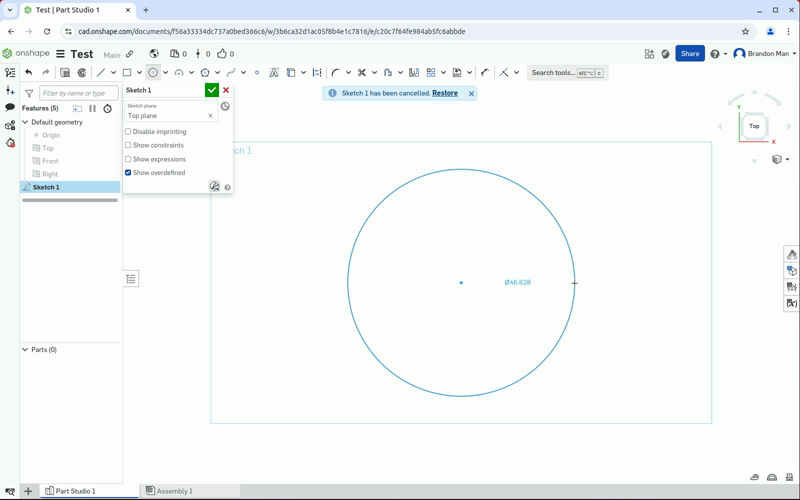
key(esc)
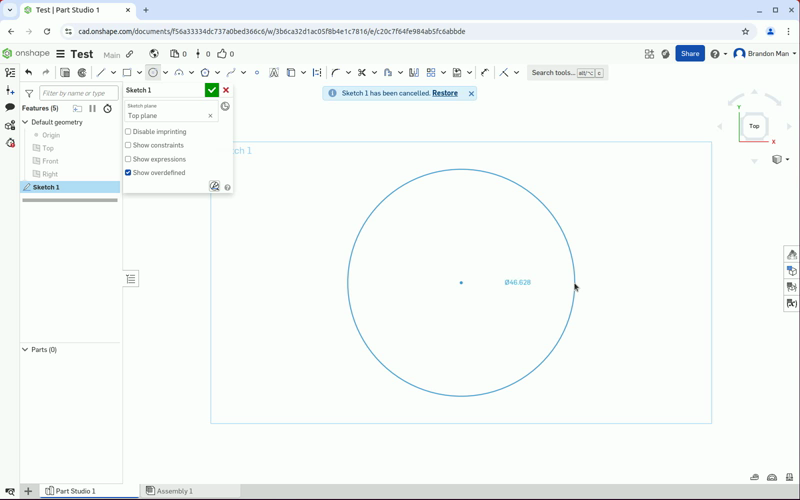
mouse_move(388, 260)
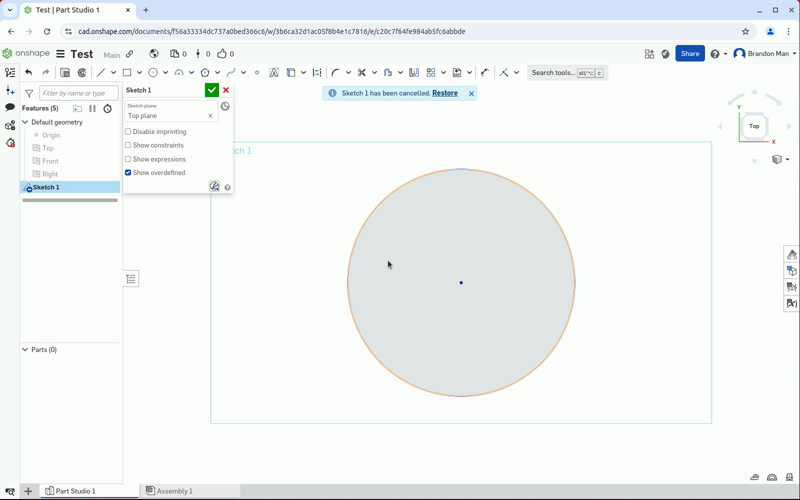
click(388, 260)
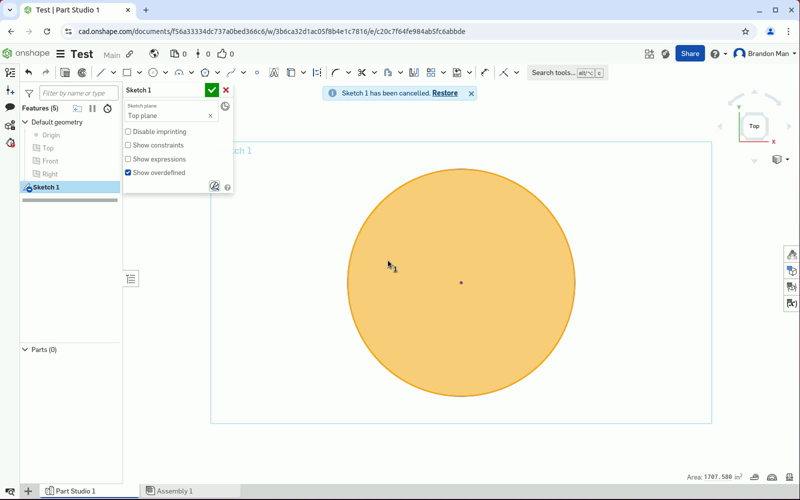
mouse_move(73, 352)
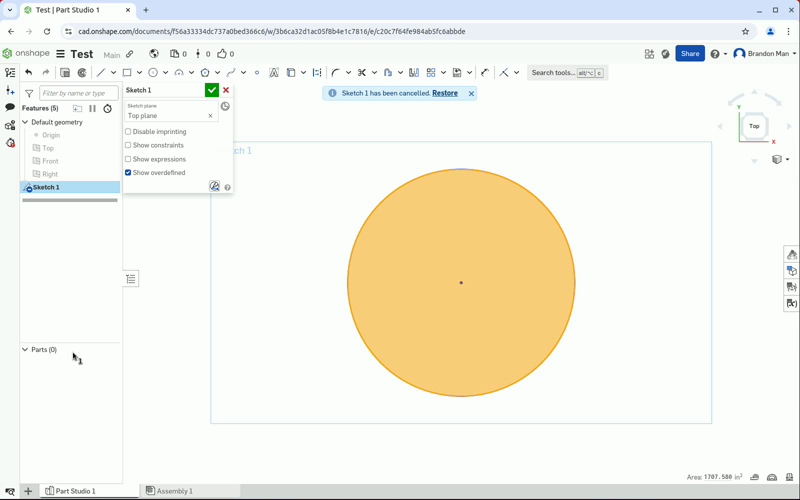
key(shift+y)
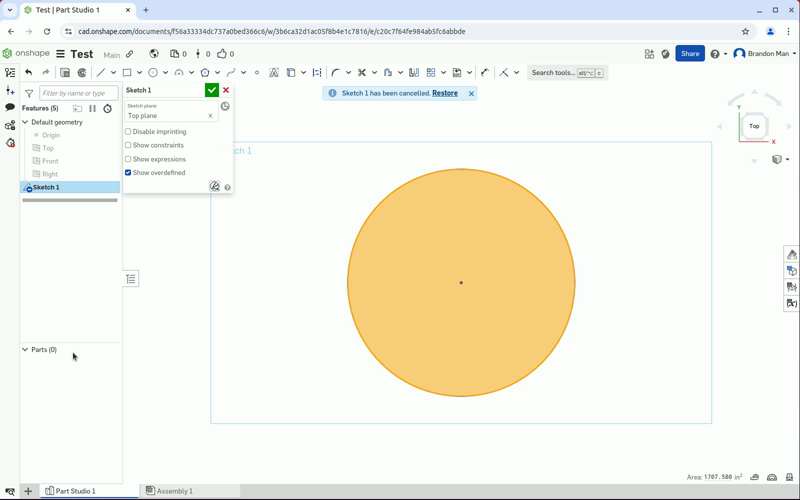
key(shift+e)
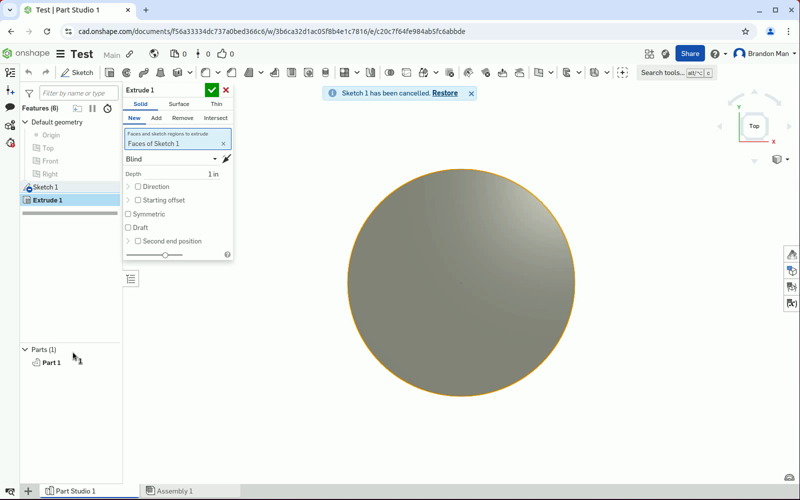
mouse_move(143, 106)
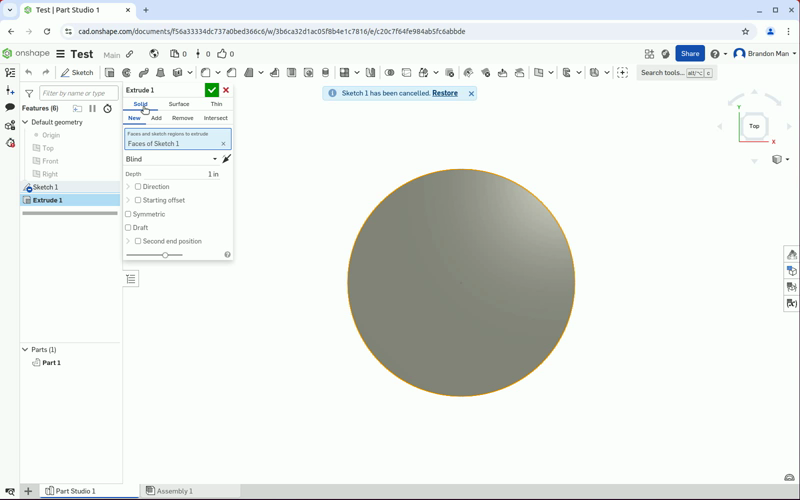
click(143, 106)
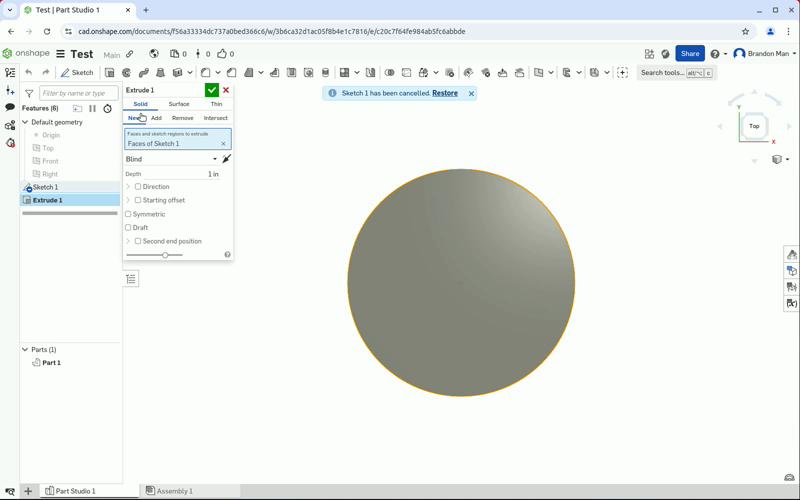
mouse_move(137, 120)
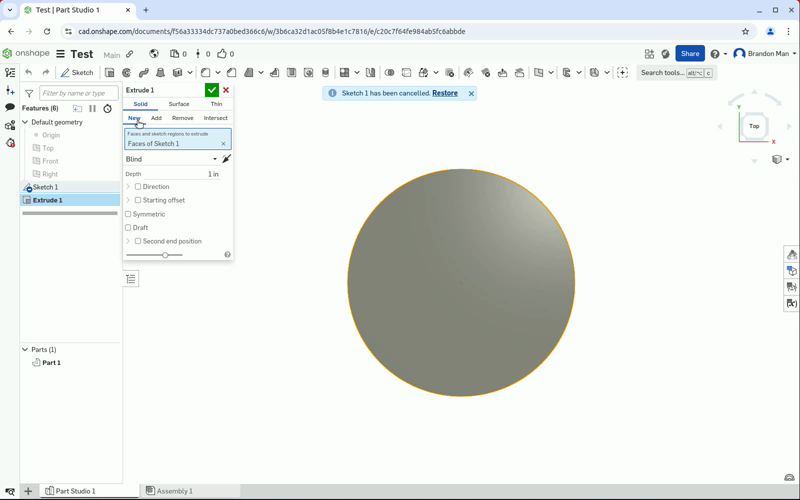
click(137, 120)
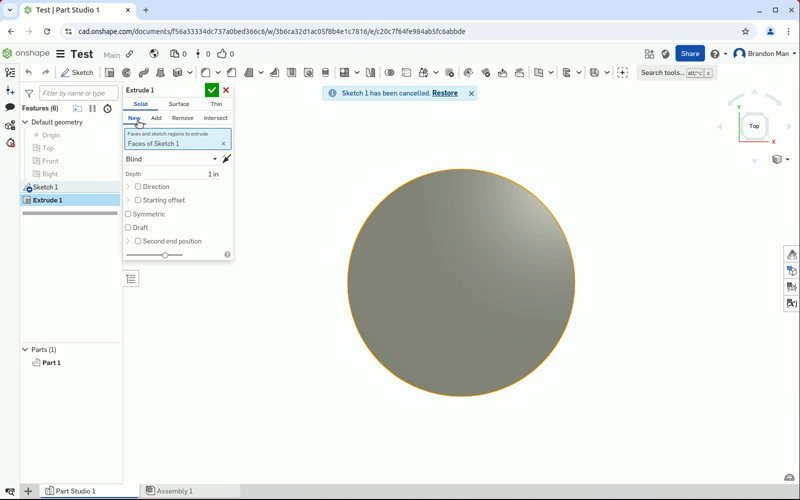
key(tab, 4)
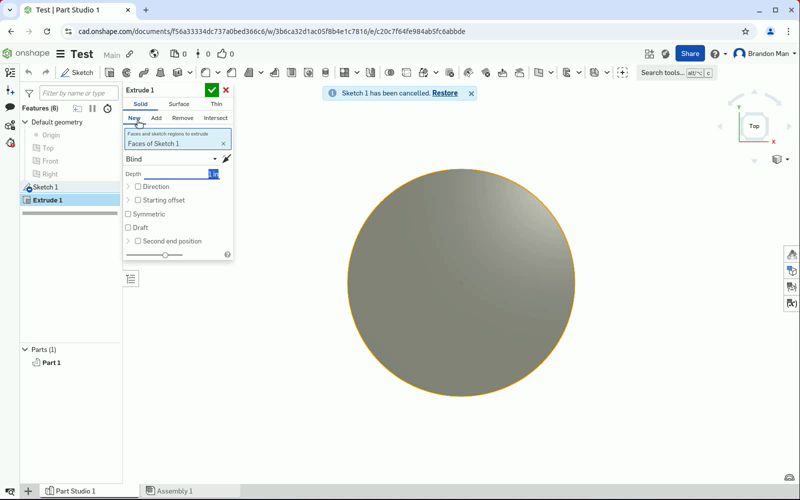
text(3.851)
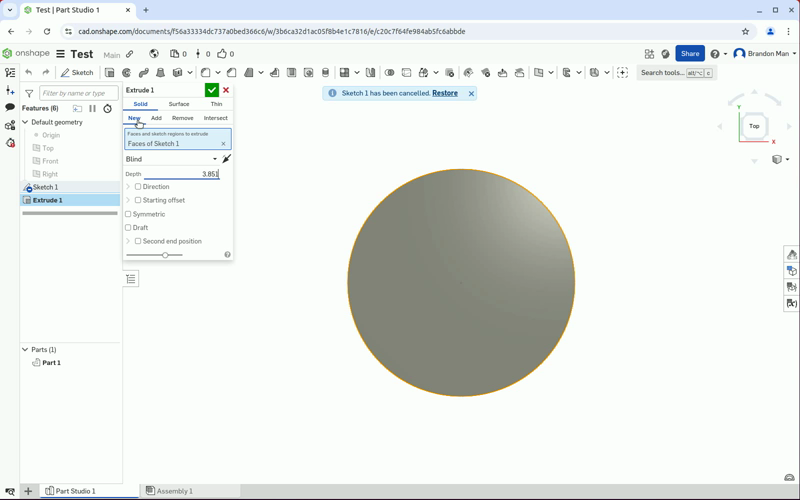
key(enter)
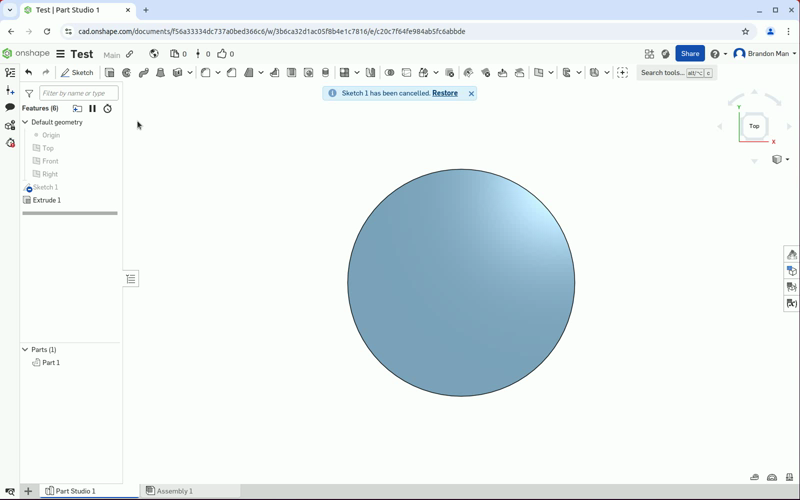
key(shift+h)
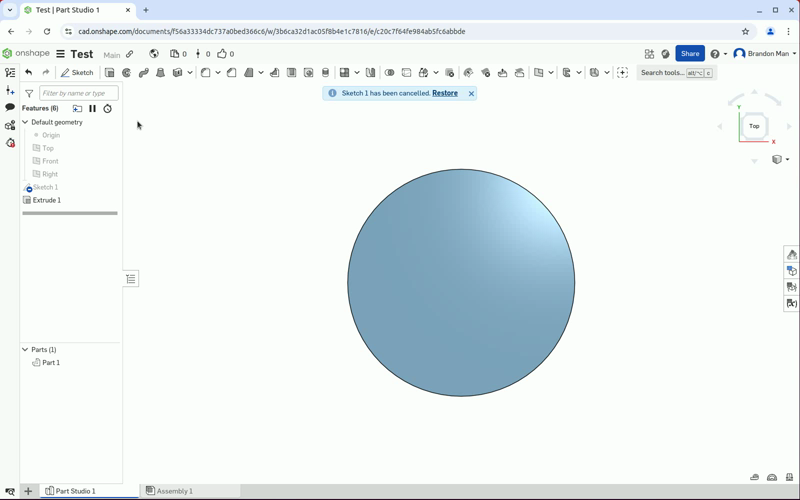
key(shift+h)
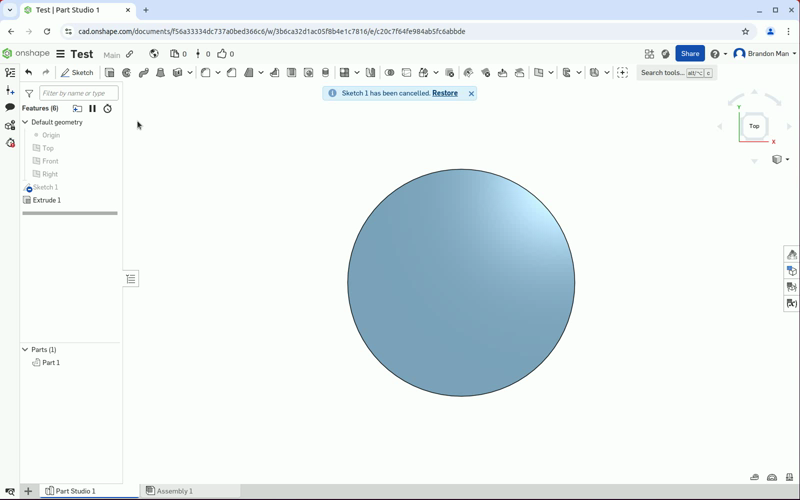
mouse_move(73, 189)
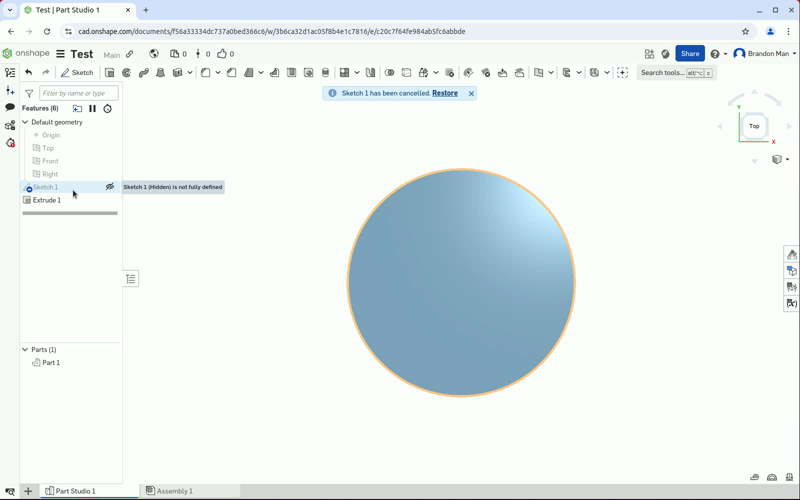
click(73, 189)
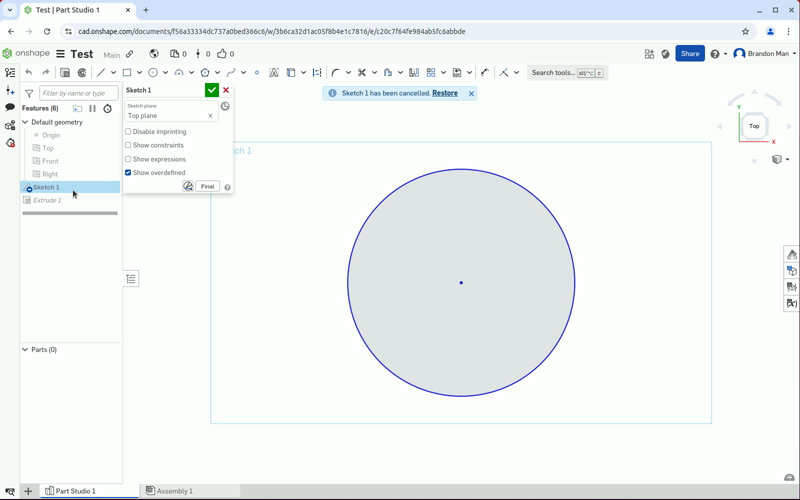
mouse_move(229, 92)
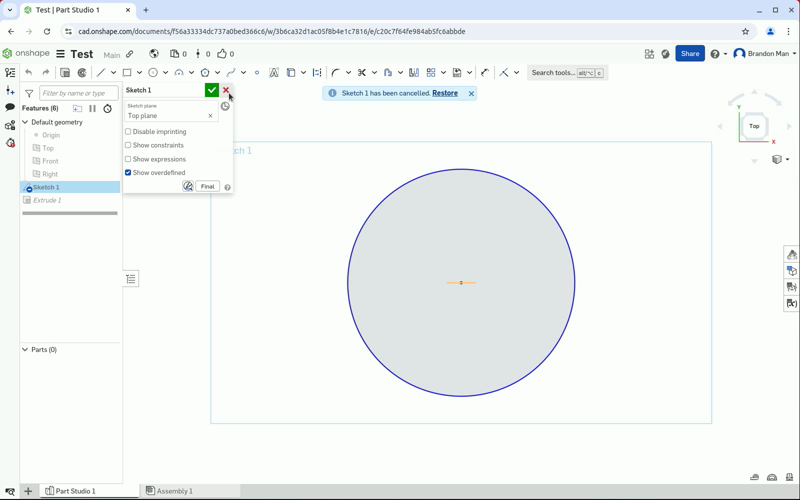
click(229, 92)
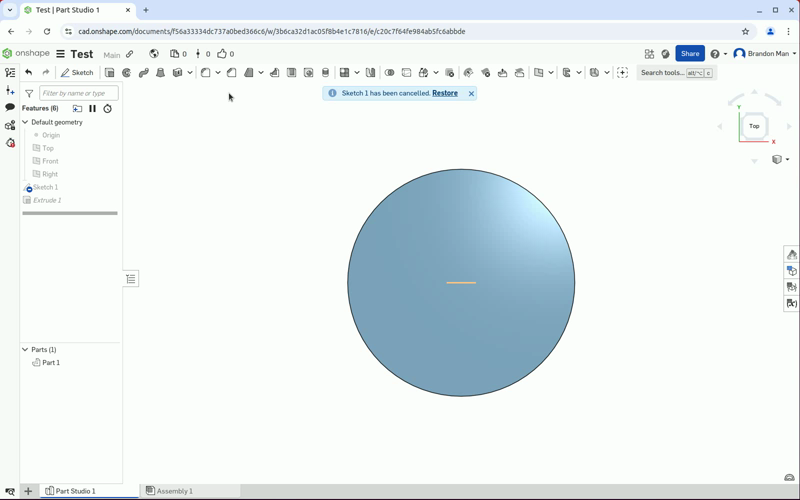
mouse_move(541, 75)
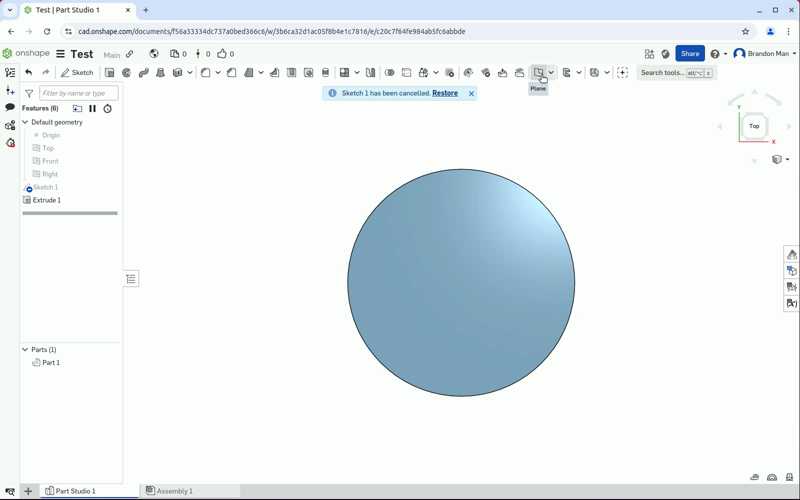
click(541, 75)
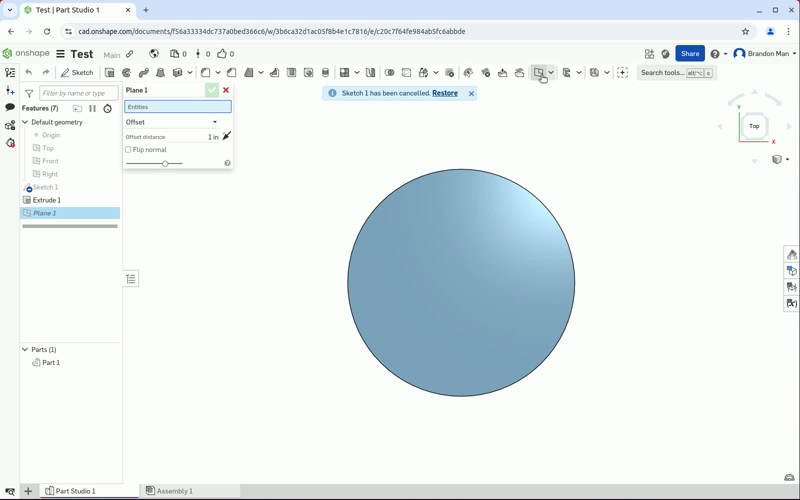
mouse_move(73, 150)
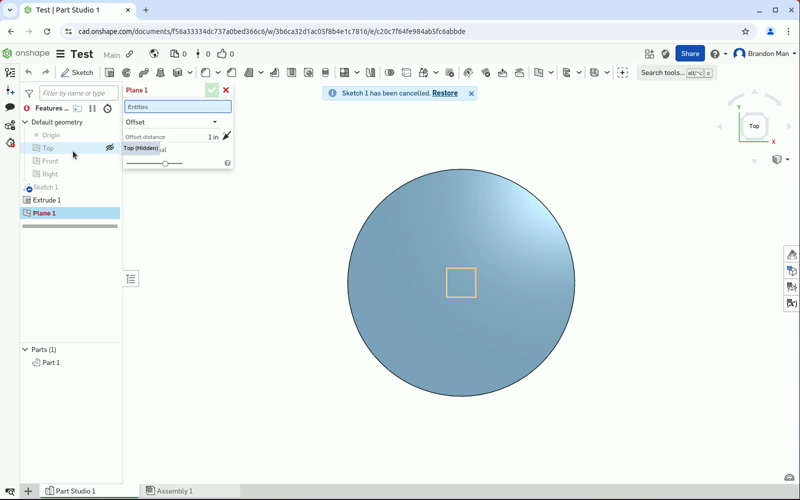
click(73, 150)
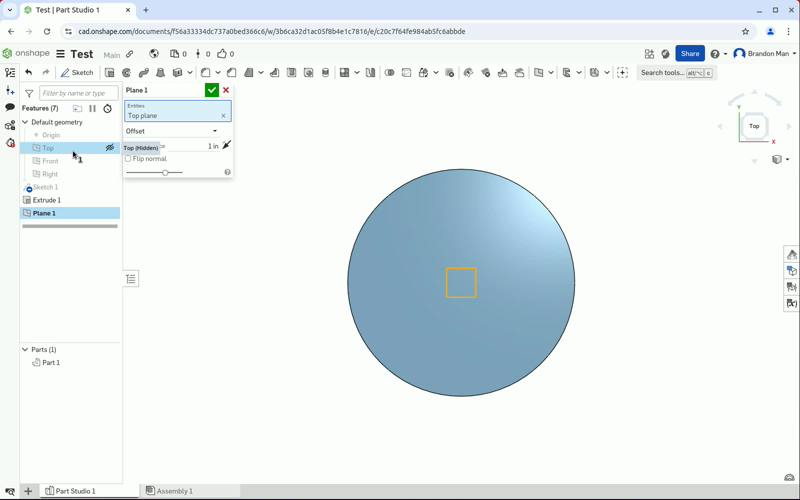
key(tab, 2)
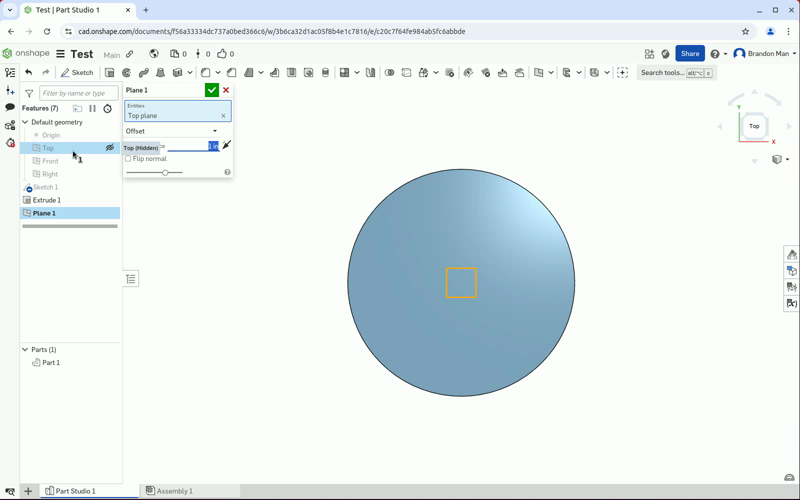
text(3.851)
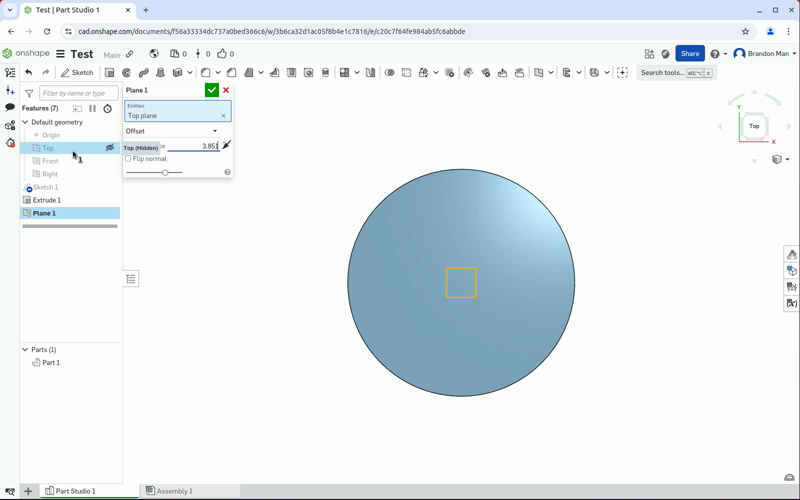
key(enter, 2)
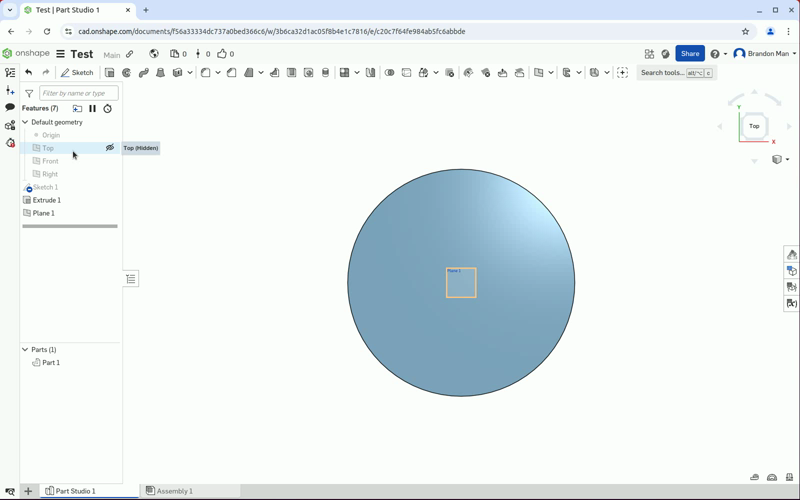
key(shift+s)
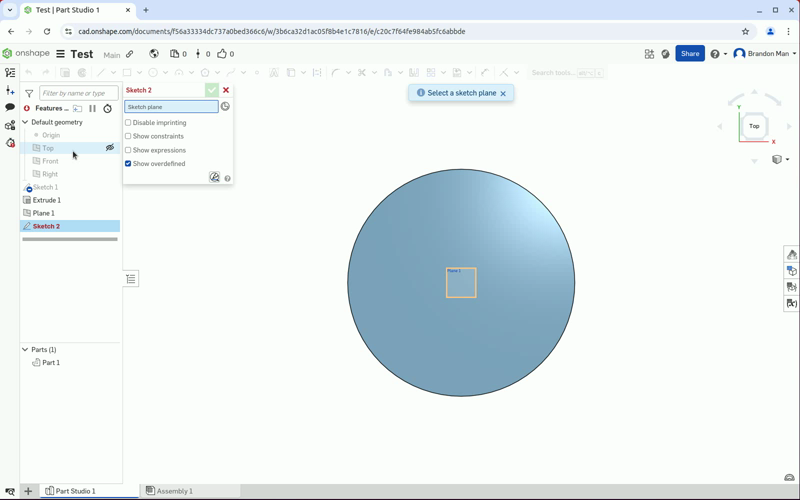
mouse_move(73, 215)
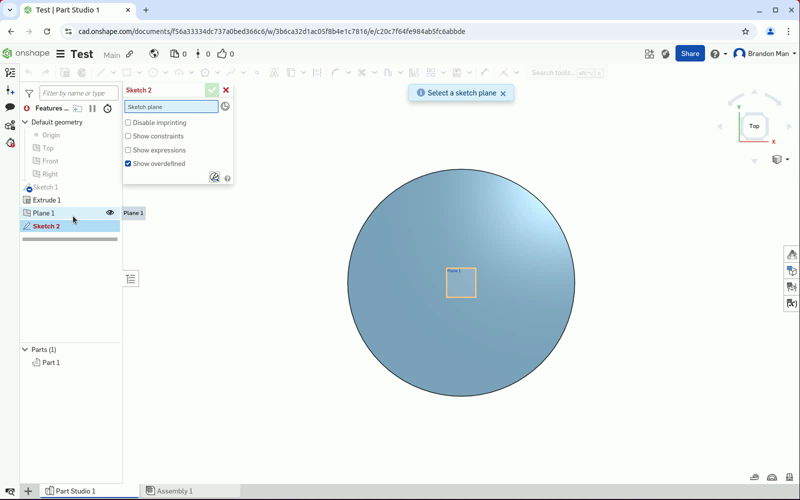
click(73, 215)
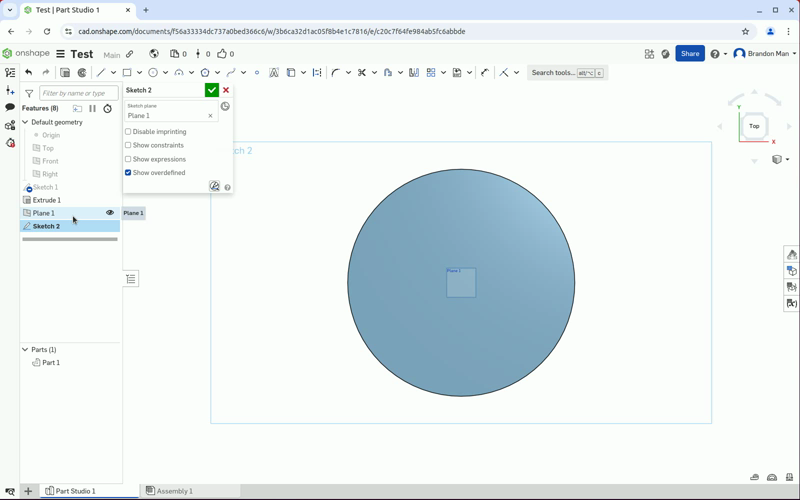
mouse_move(73, 352)
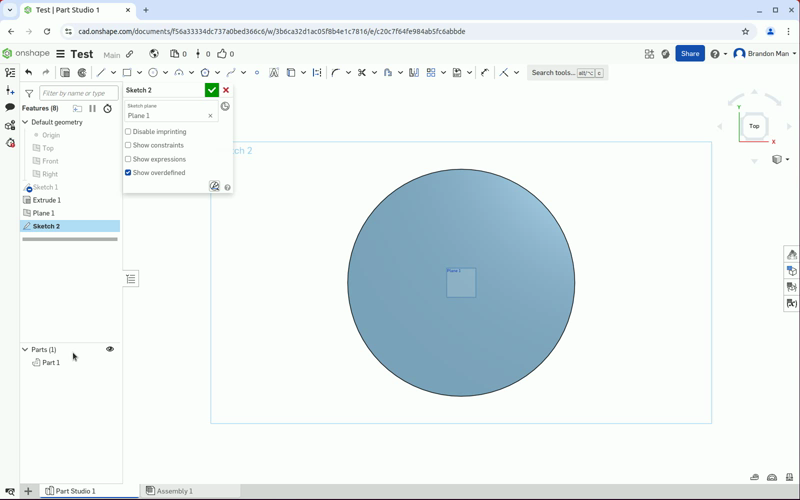
key(y)
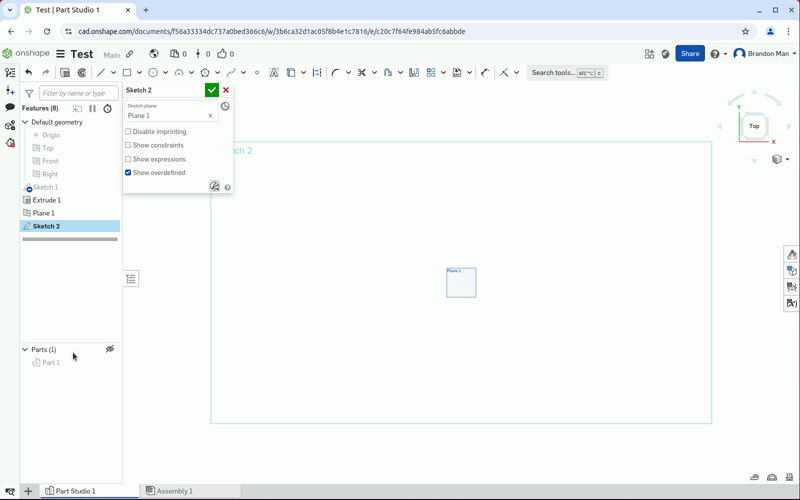
key(c)
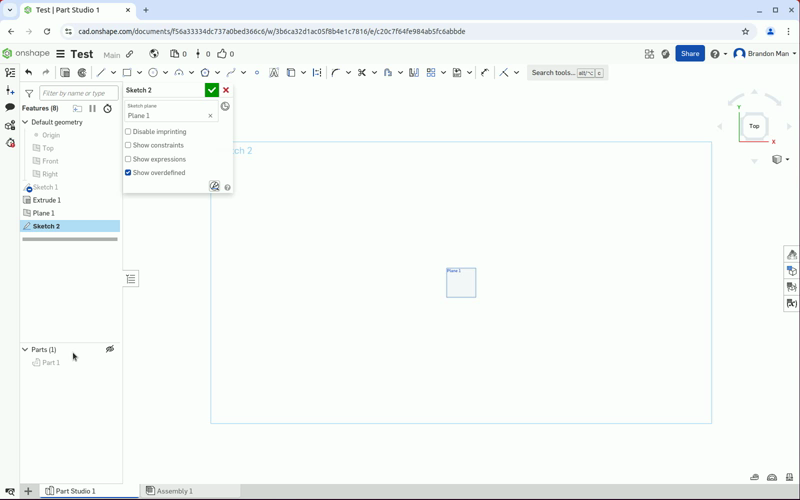
key_down(shift)
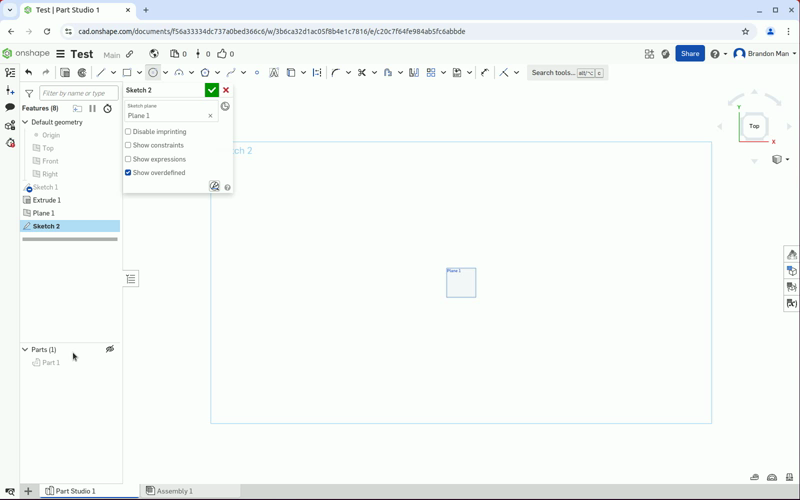
mouse_move(461, 282)
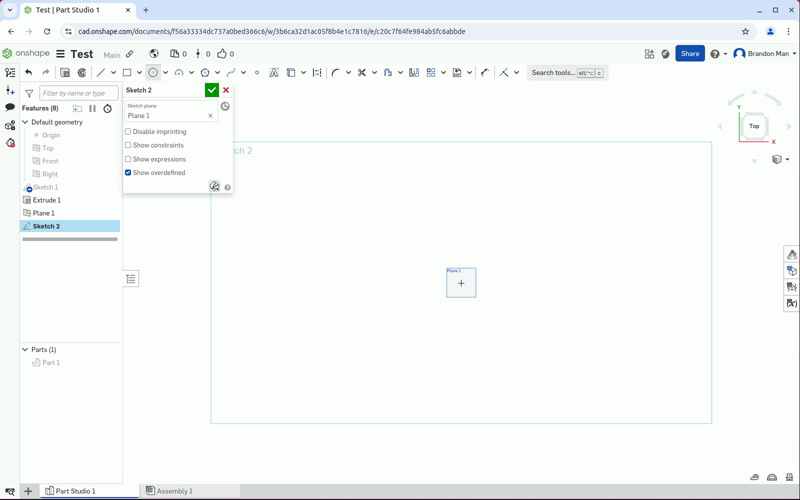
click(461, 282)
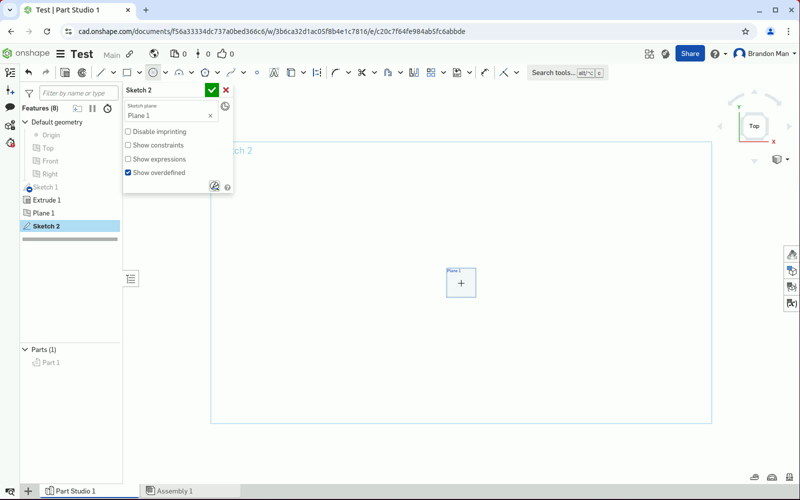
key_up(shift)
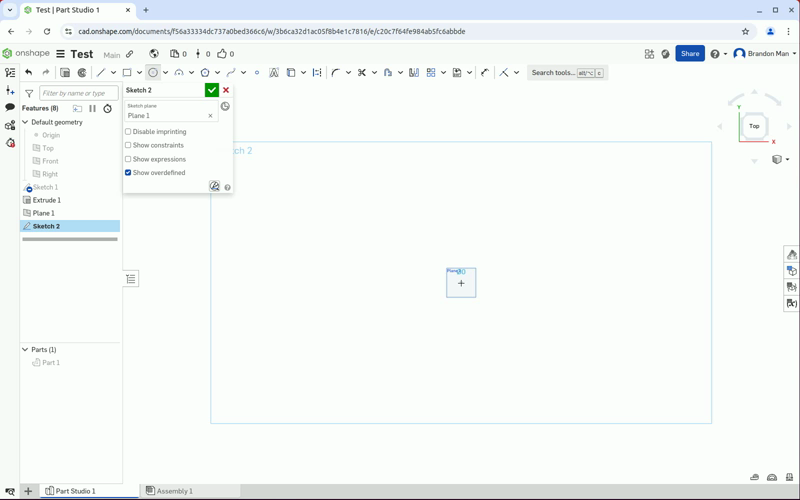
mouse_move(522, 282)
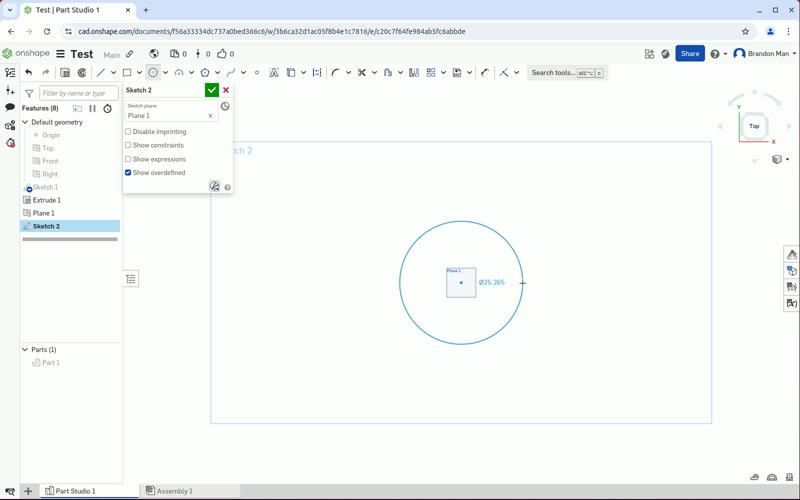
click(522, 282)
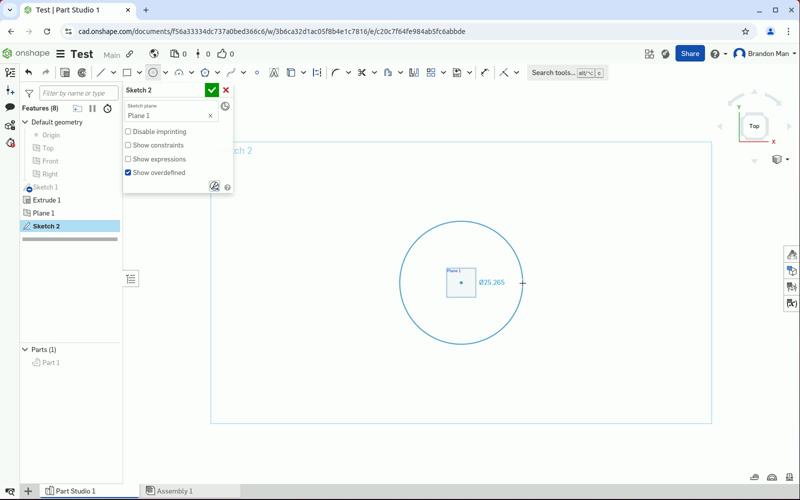
key(esc)
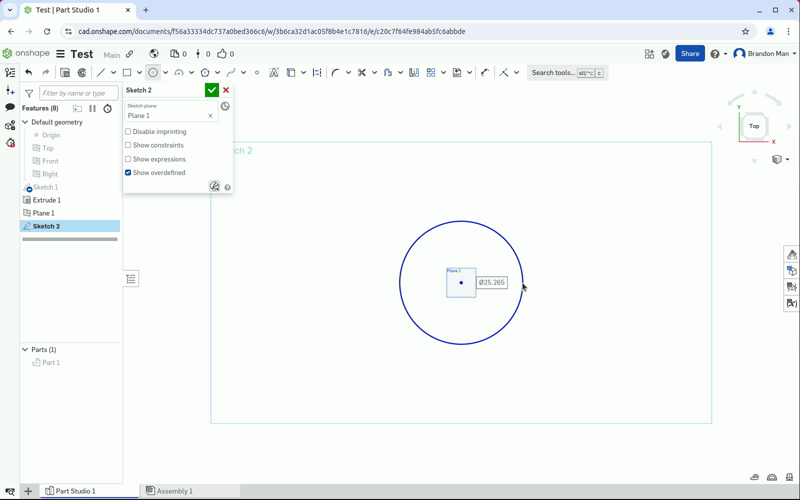
mouse_move(438, 237)
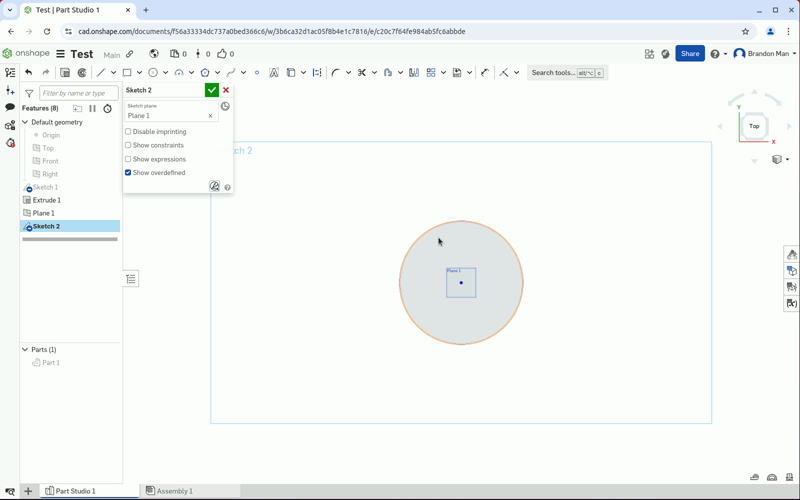
click(438, 237)
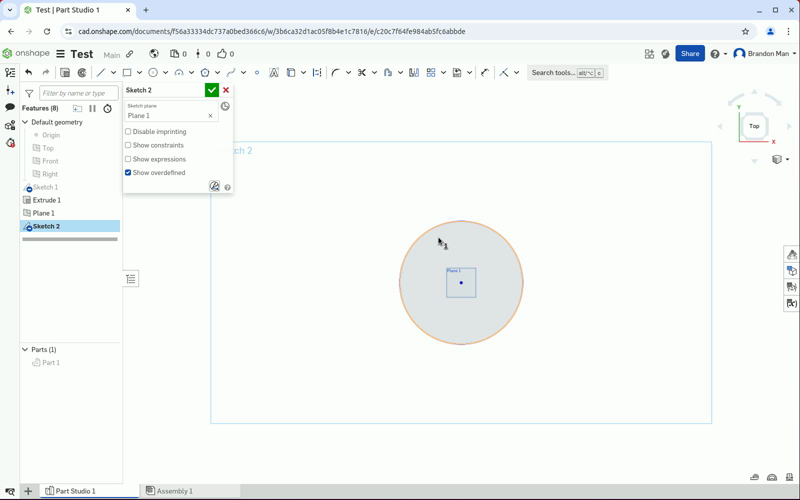
mouse_move(73, 352)
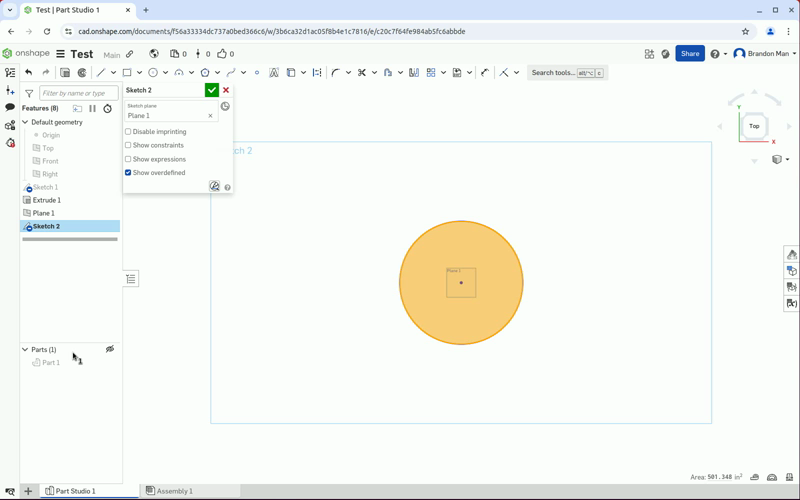
key(shift+y)
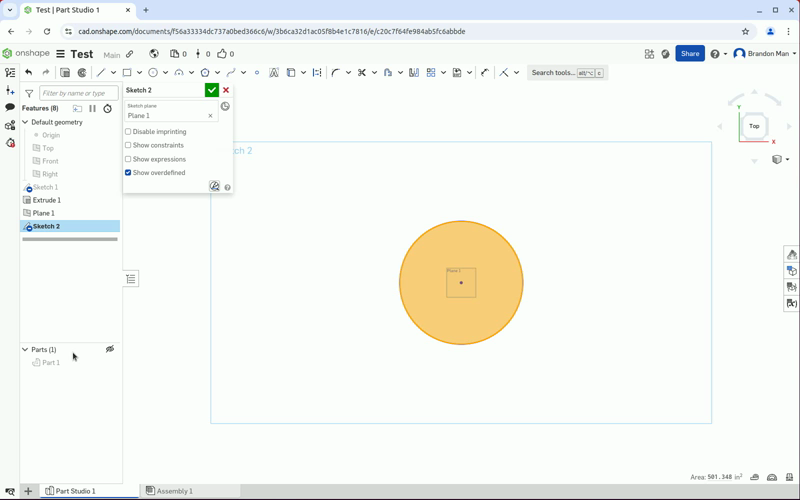
key(shift+e)
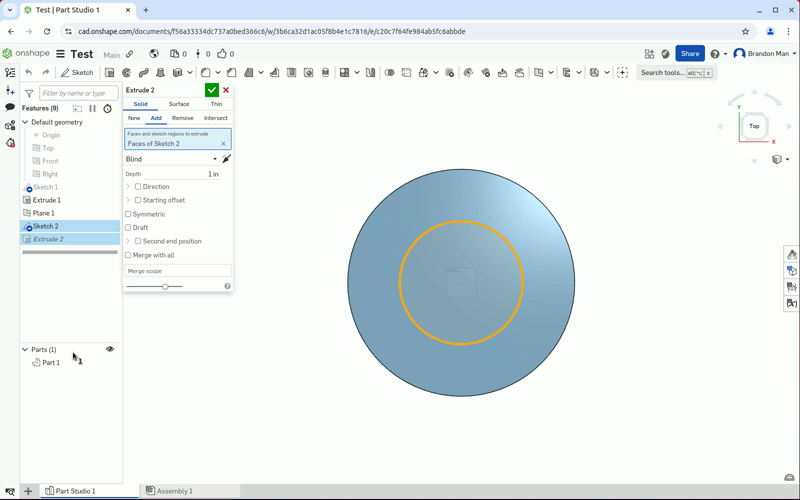
mouse_move(143, 106)
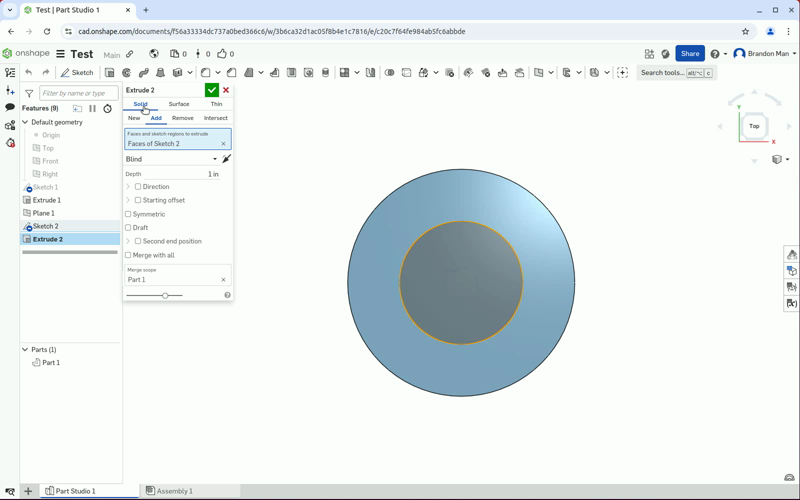
click(143, 106)
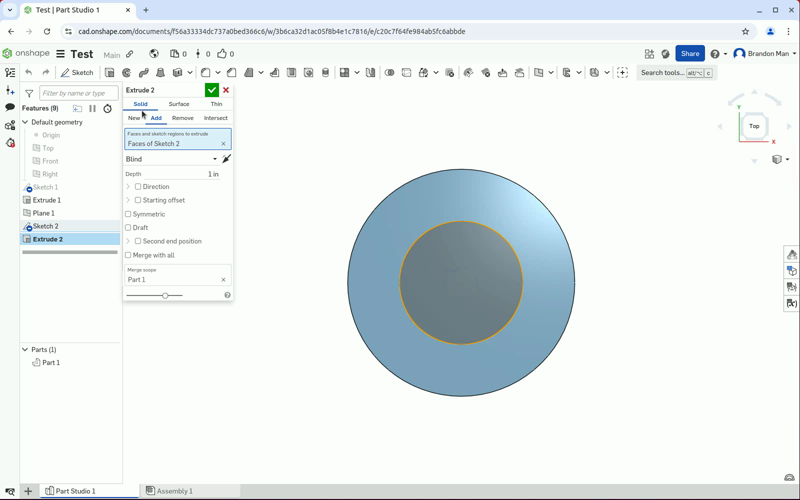
mouse_move(137, 120)
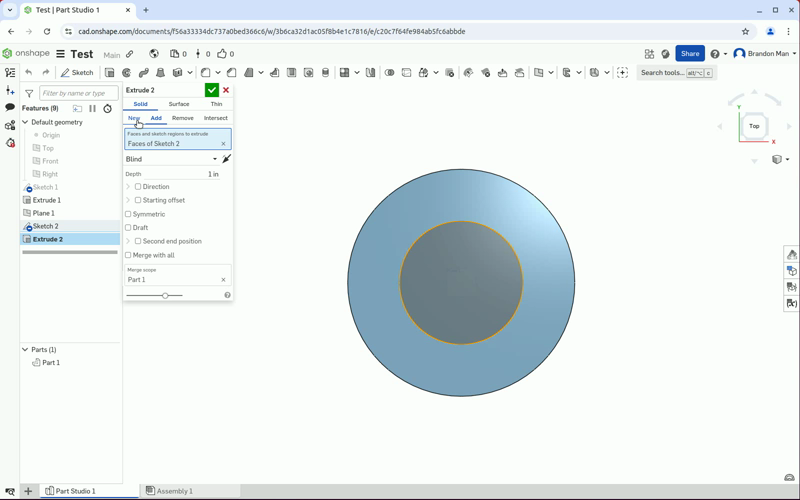
click(137, 120)
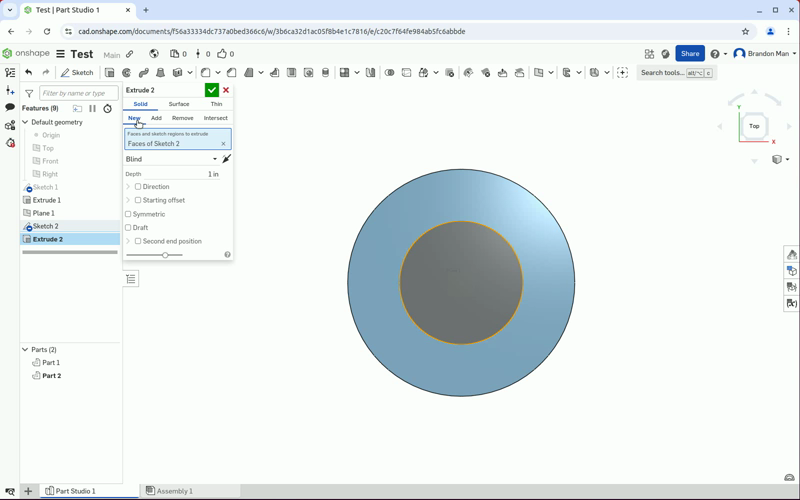
key(tab, 4)
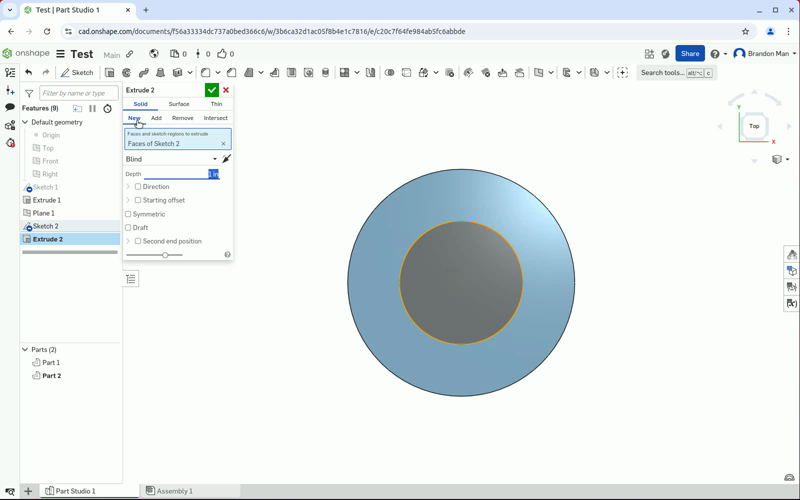
text(1.685)
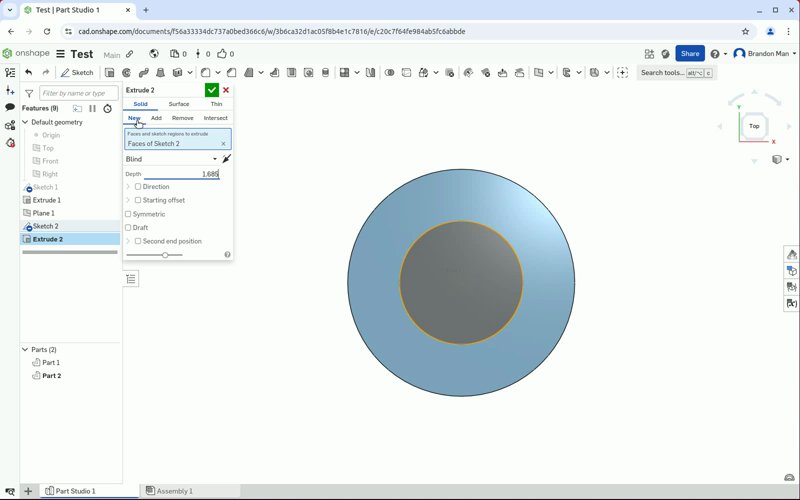
key(enter)
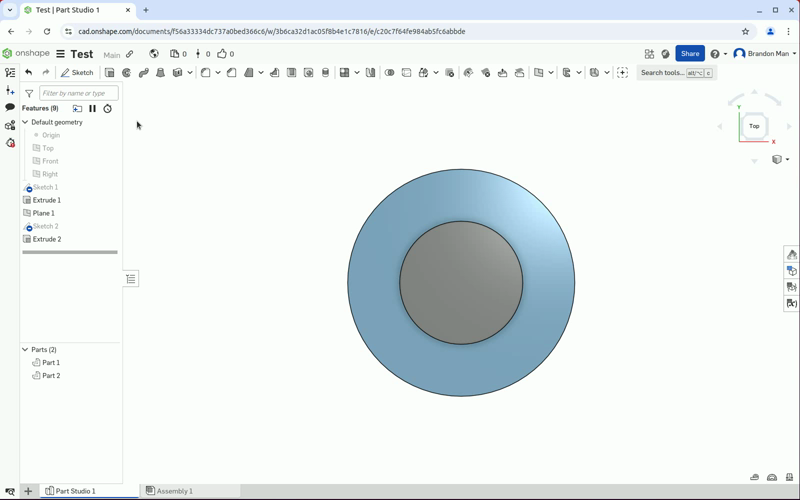
key(shift+h)
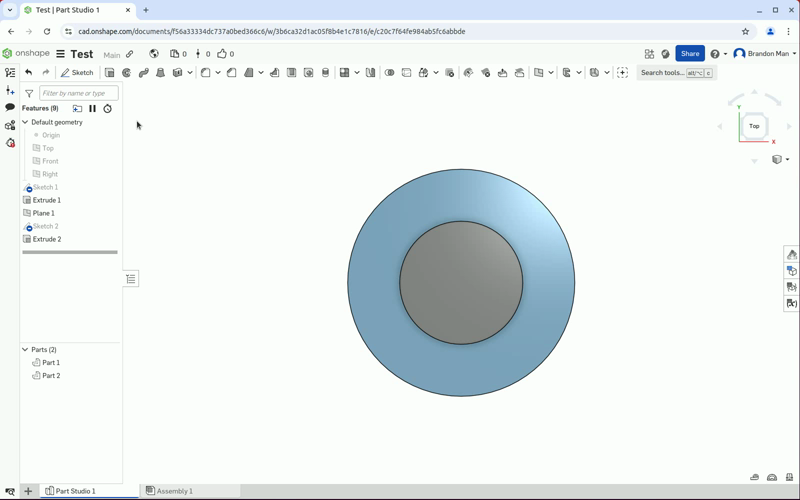
key(shift+h)
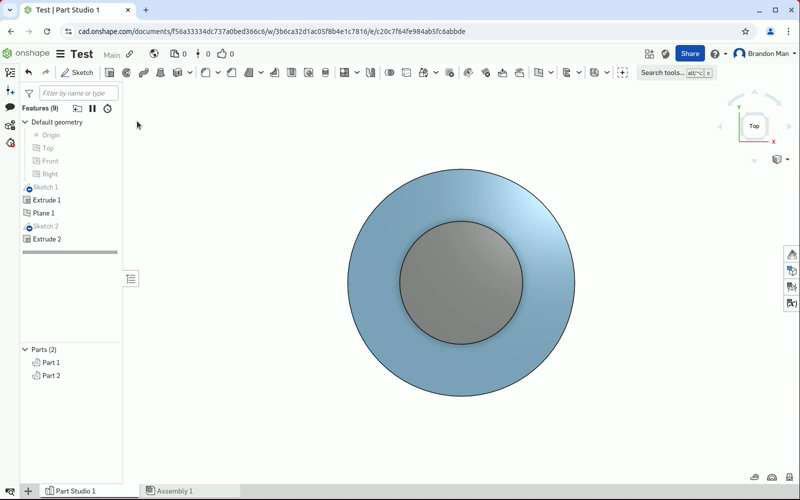
mouse_move(73, 189)
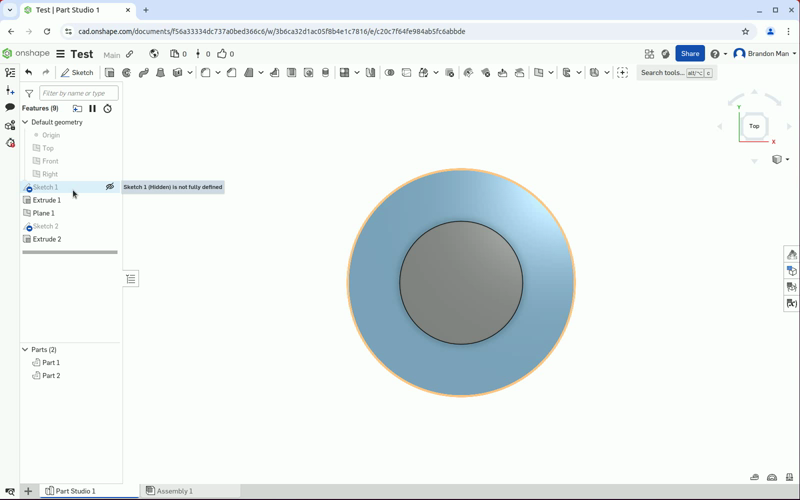
click(73, 189)
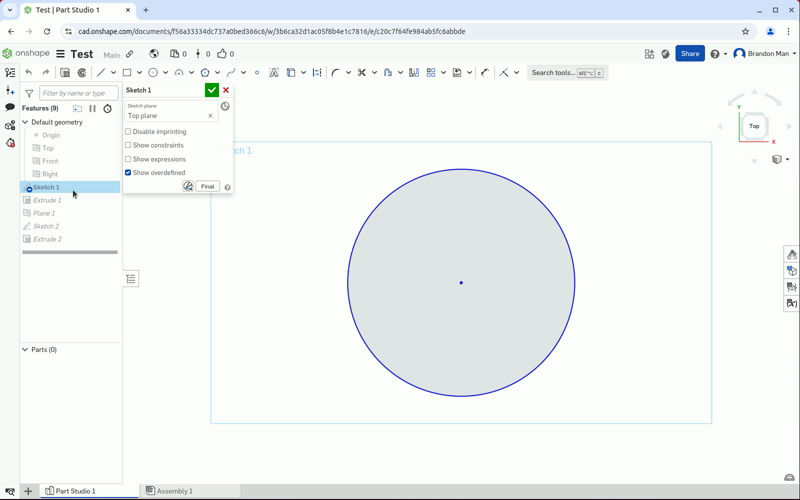
mouse_move(229, 92)
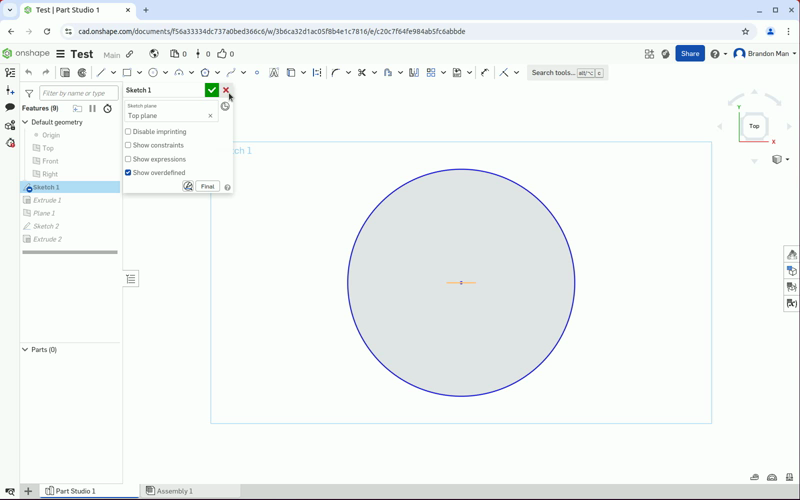
click(229, 92)
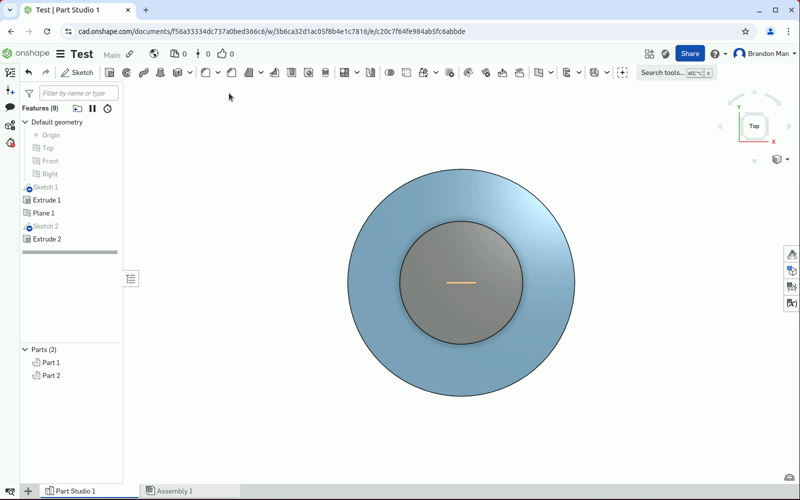
mouse_move(541, 75)
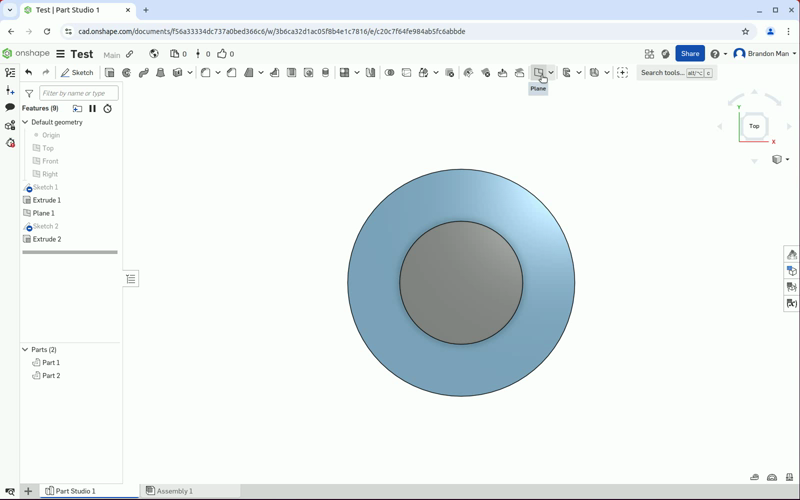
click(541, 75)
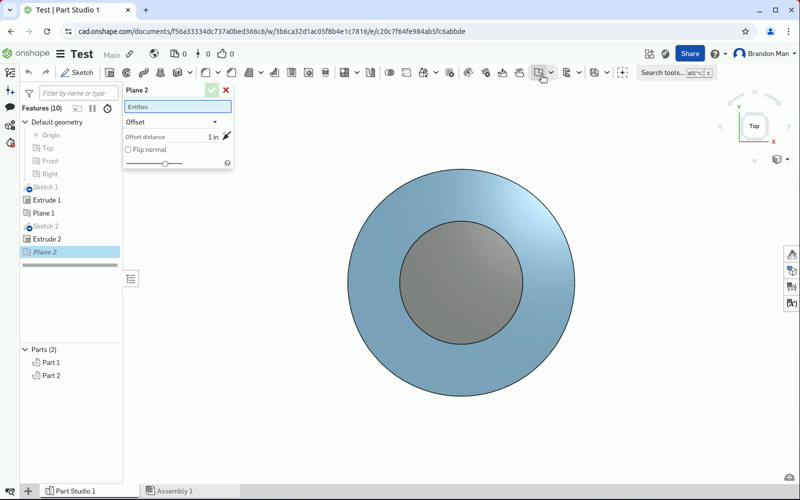
mouse_move(73, 150)
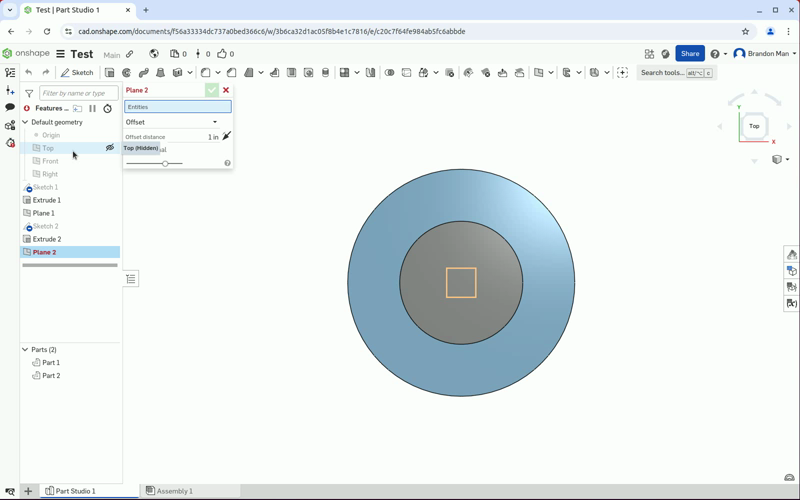
click(73, 150)
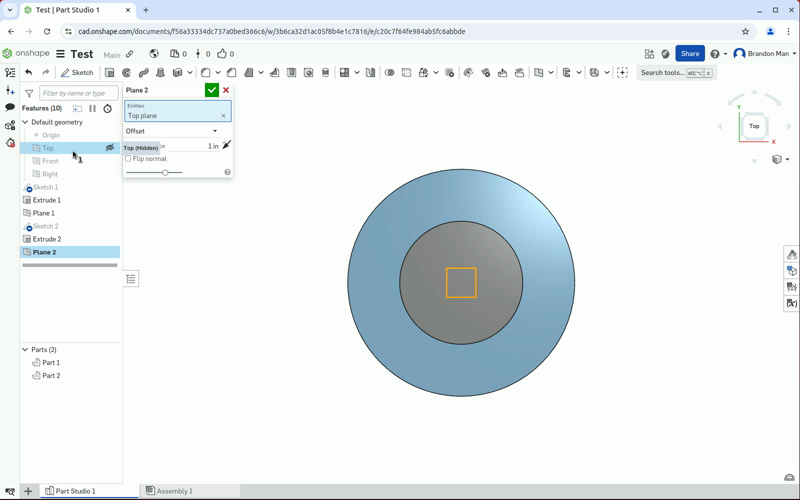
key(tab, 2)
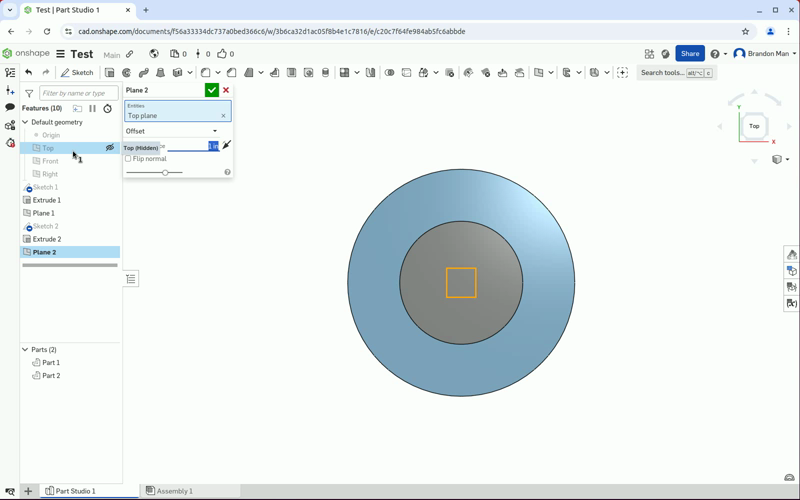
text(5.546)
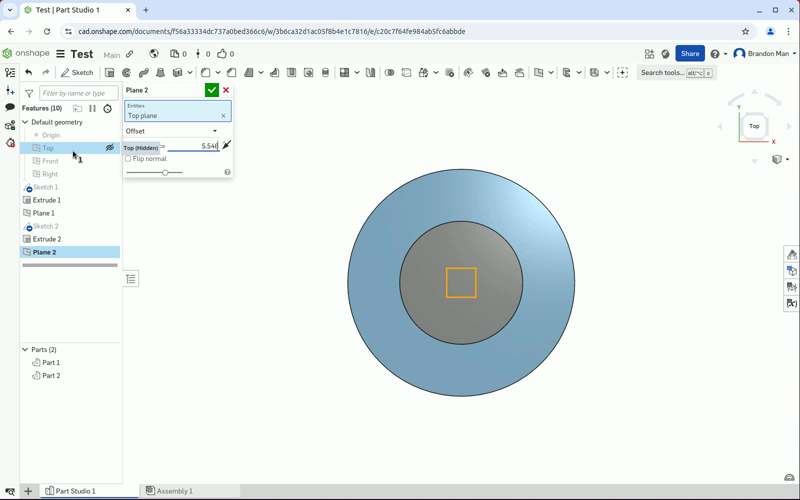
key(enter, 2)
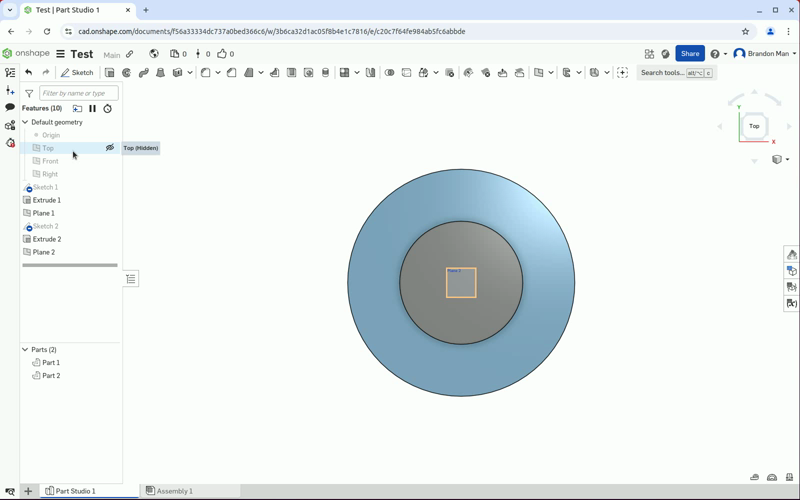
key(shift+s)
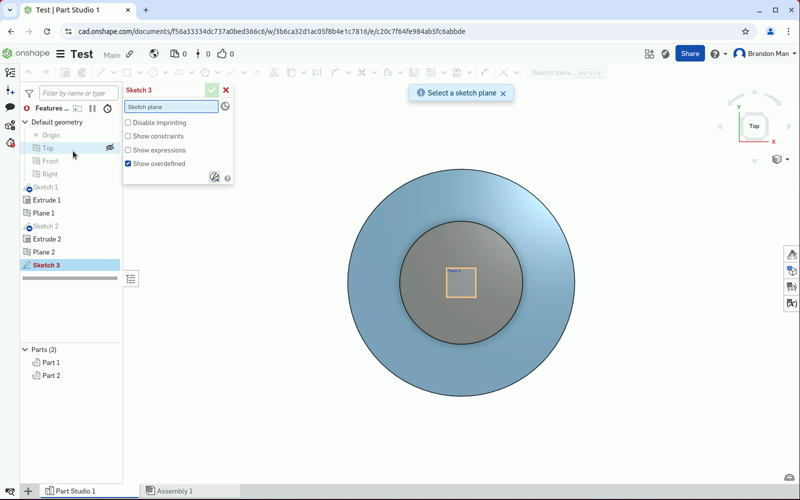
mouse_move(73, 254)
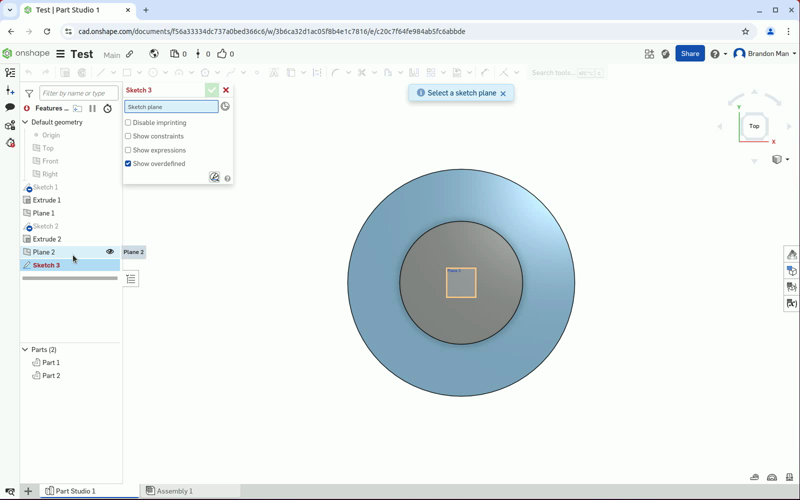
click(73, 254)
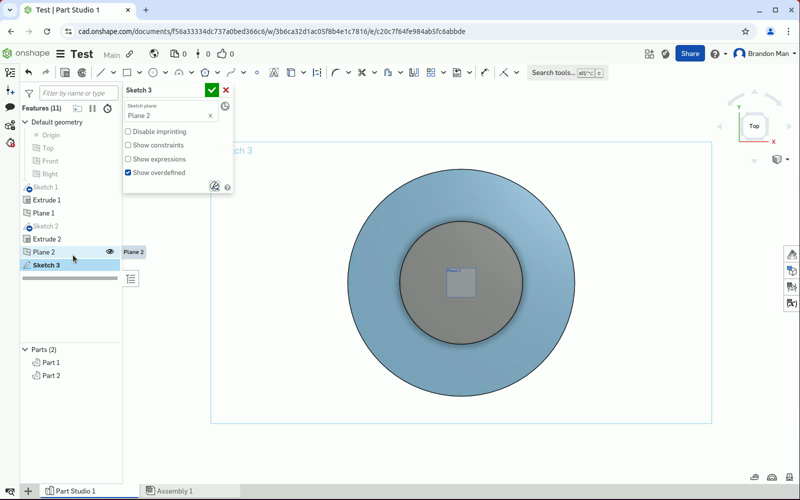
mouse_move(73, 352)
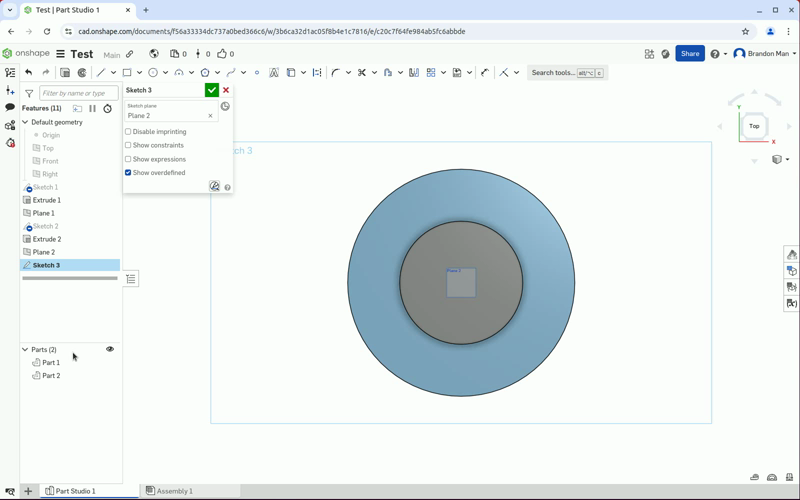
key(y)
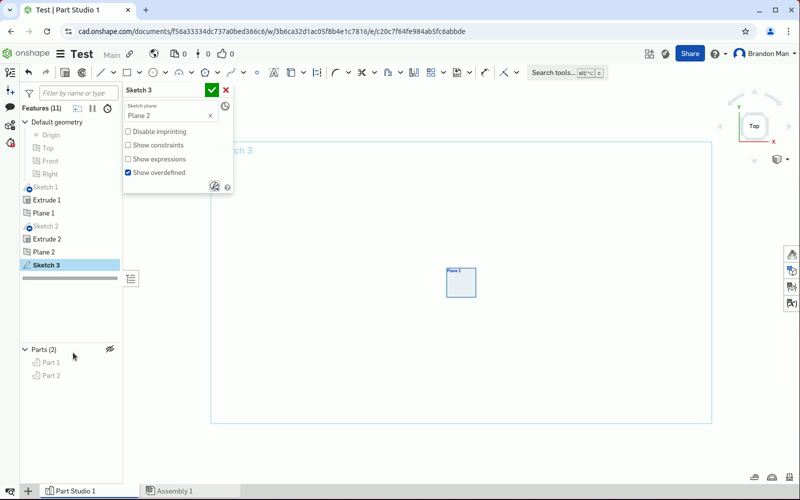
key(c)
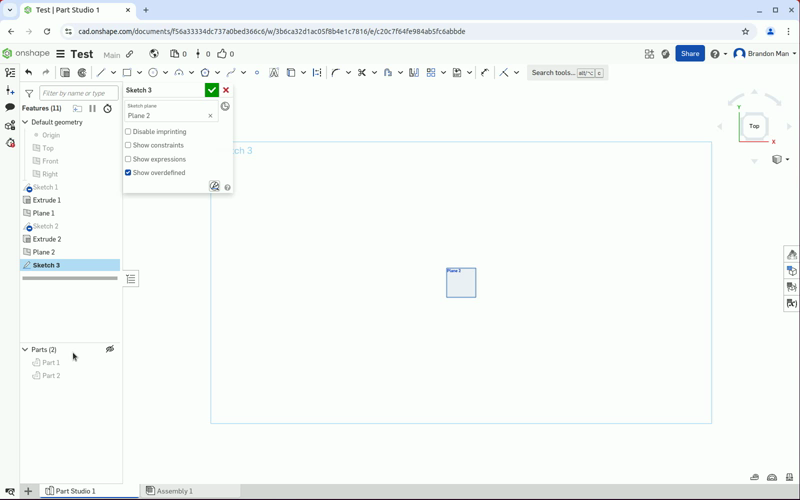
key_down(shift)
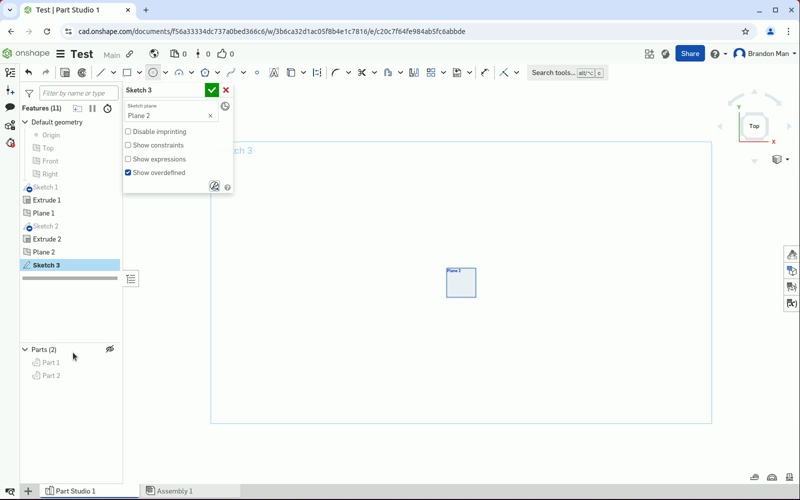
mouse_move(461, 282)
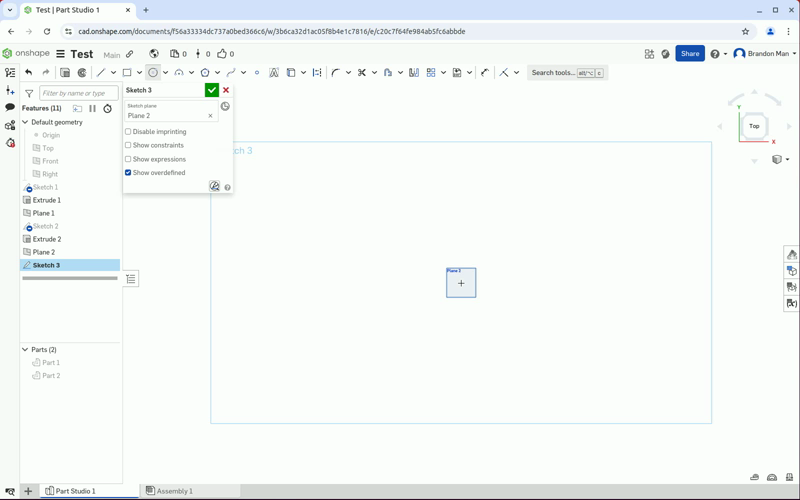
click(461, 282)
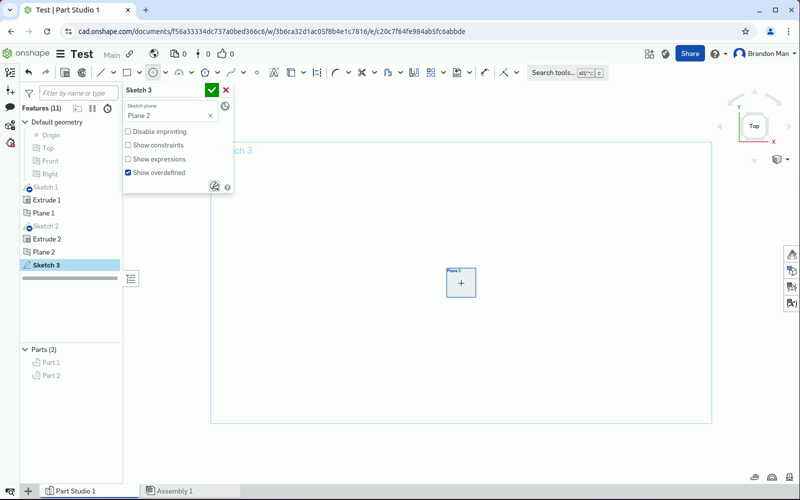
key_up(shift)
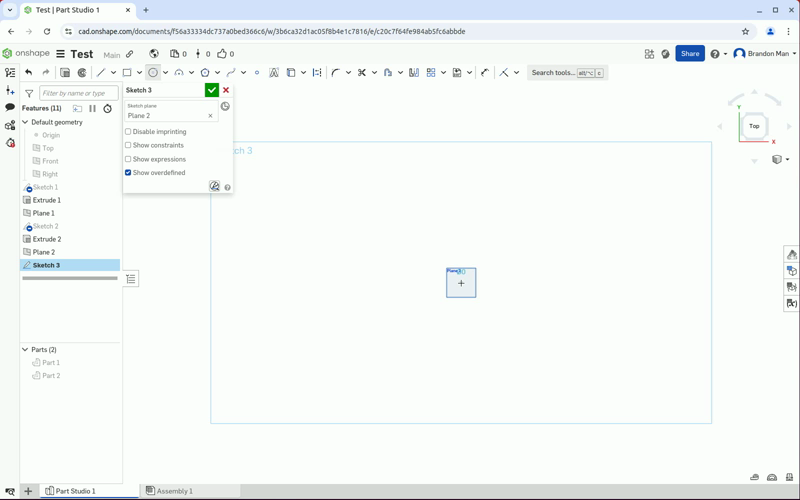
mouse_move(501, 282)
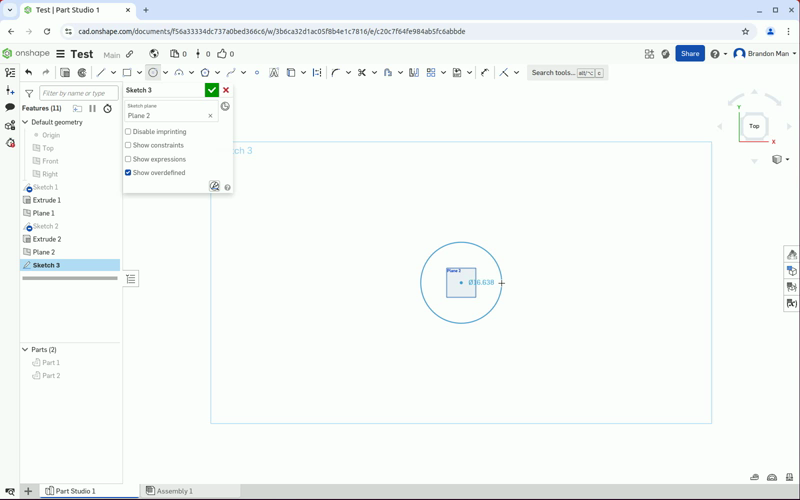
click(501, 282)
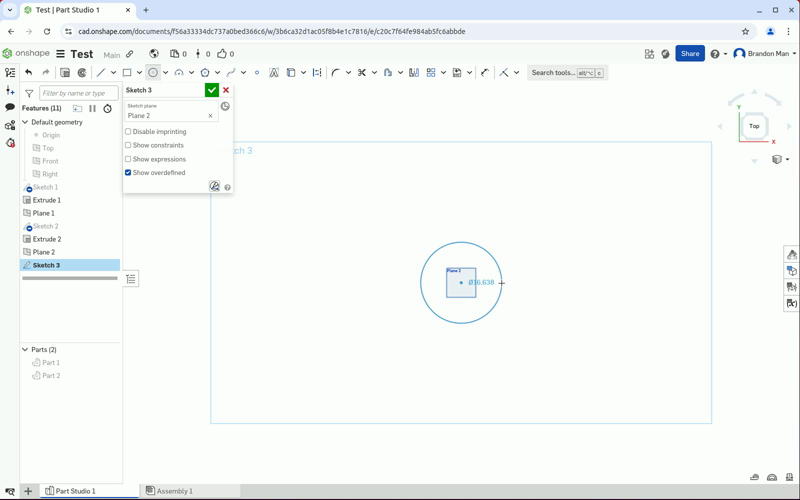
key(esc)
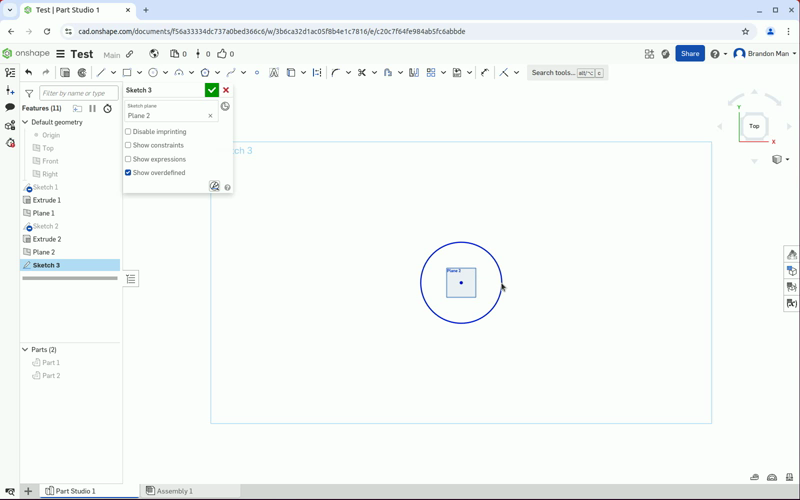
mouse_move(491, 299)
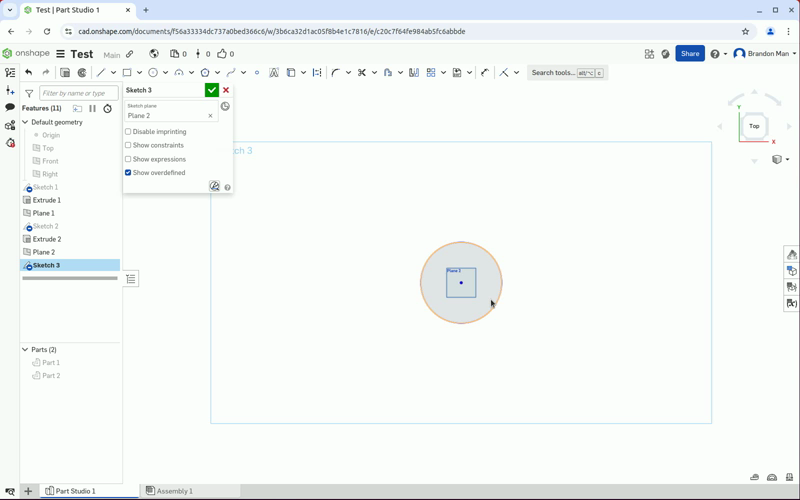
click(491, 299)
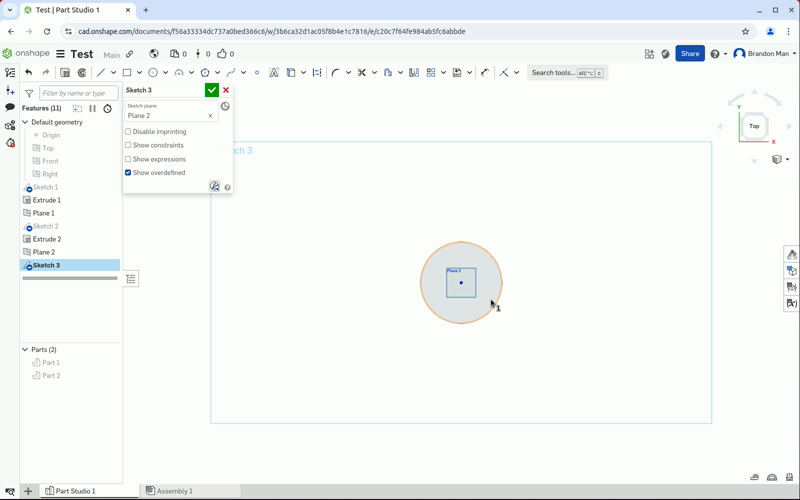
mouse_move(73, 352)
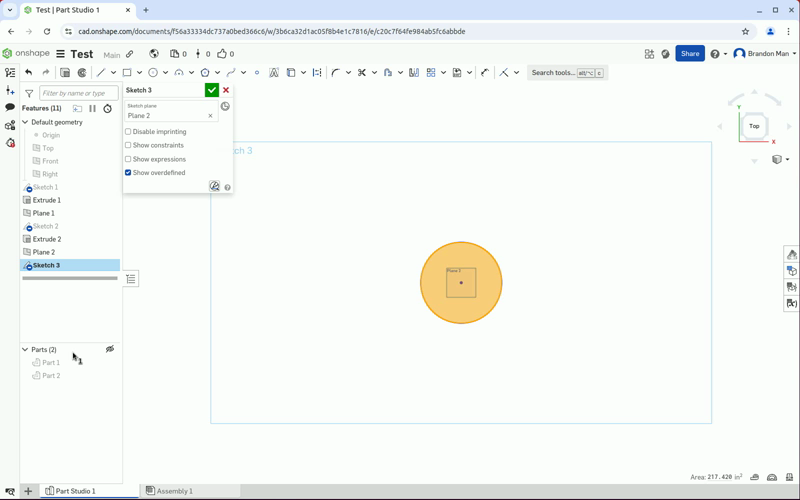
key(shift+y)
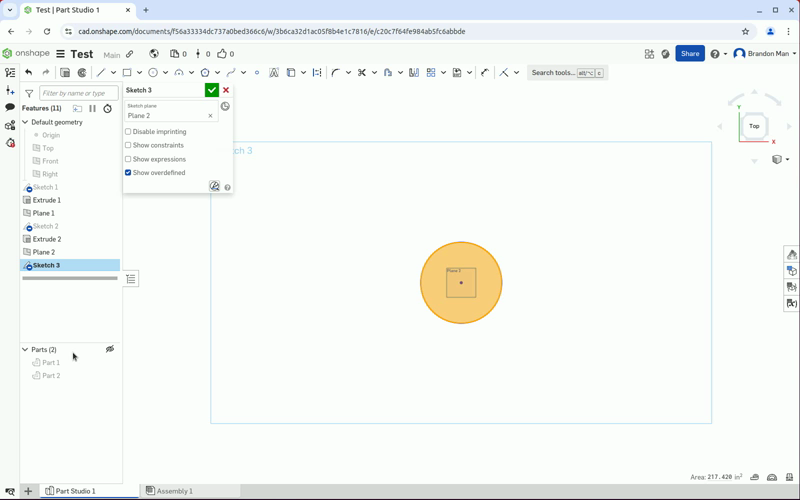
key(shift+e)
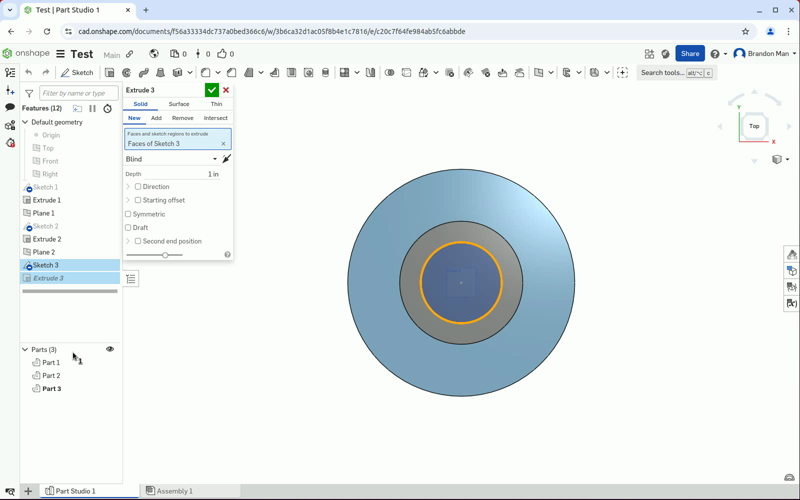
mouse_move(143, 106)
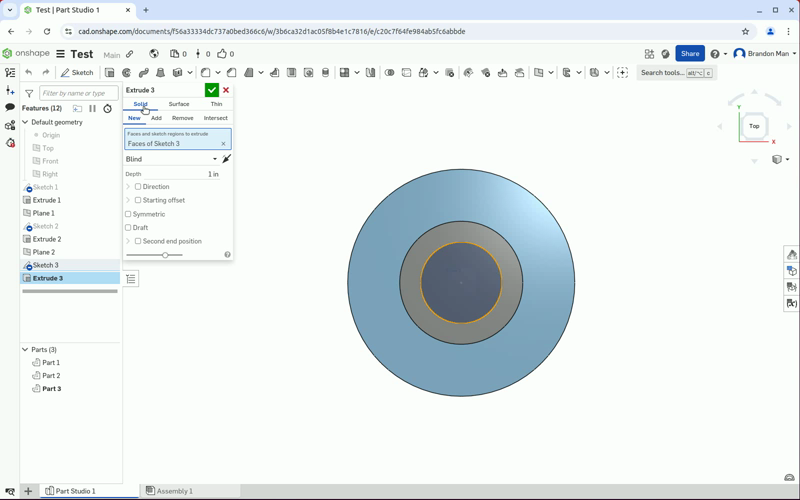
click(143, 106)
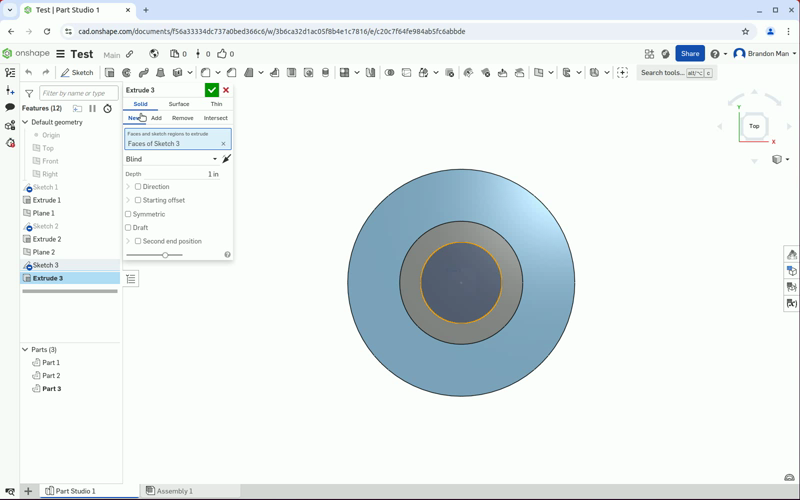
mouse_move(137, 120)
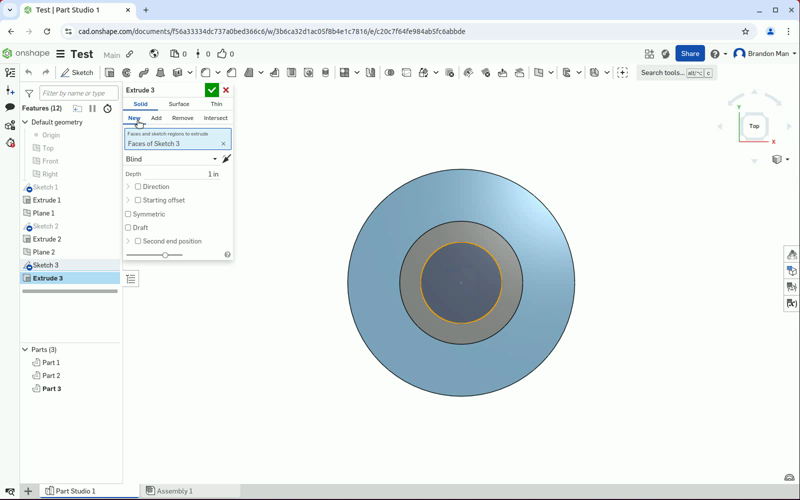
click(137, 120)
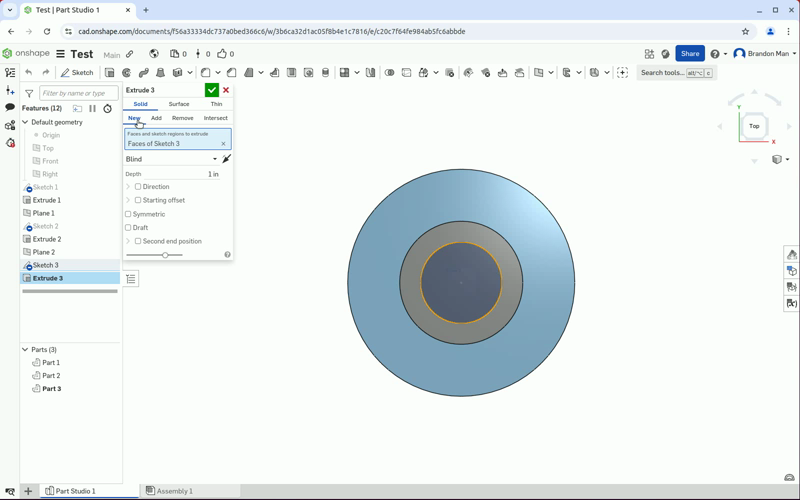
key(tab, 4)
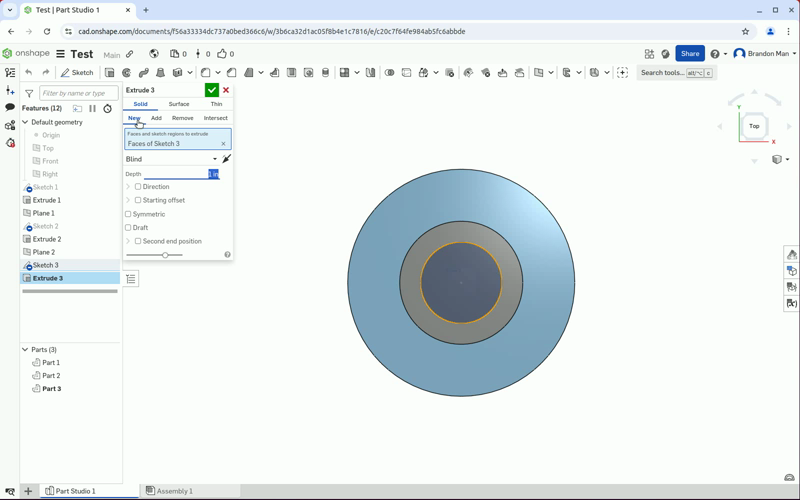
text(10.351)
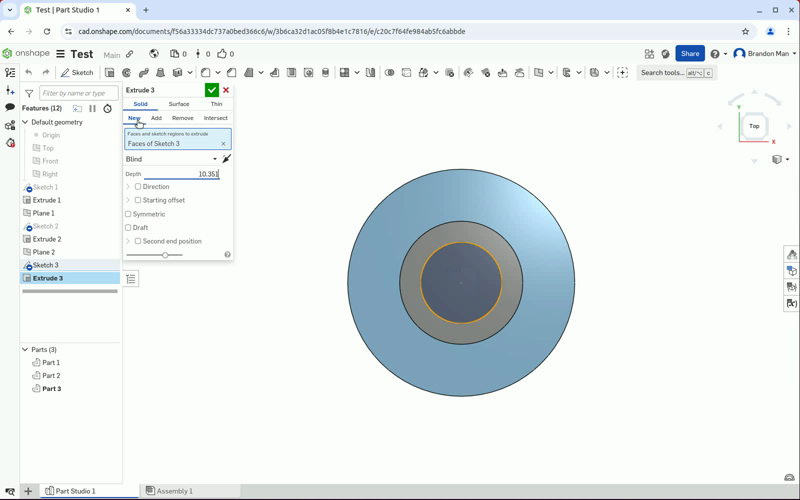
key(enter)
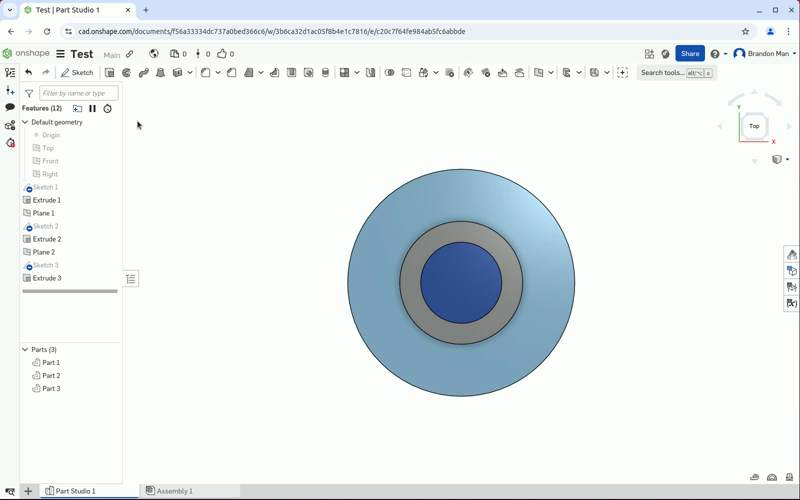
key(shift+h)
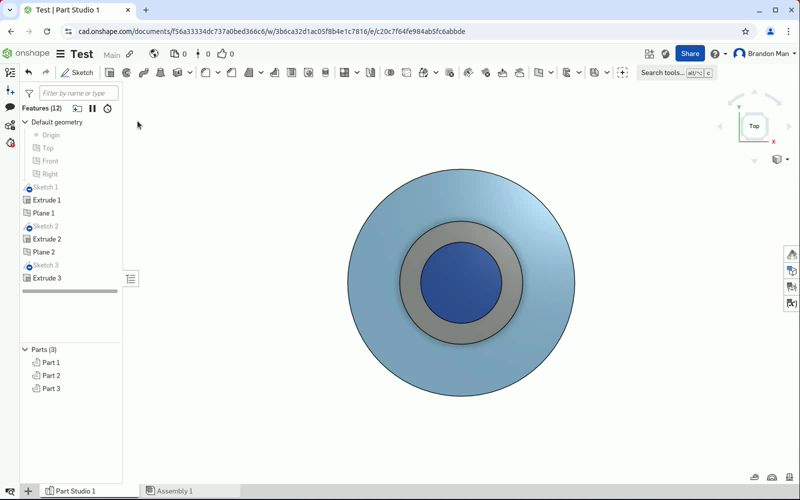
key(shift+h)
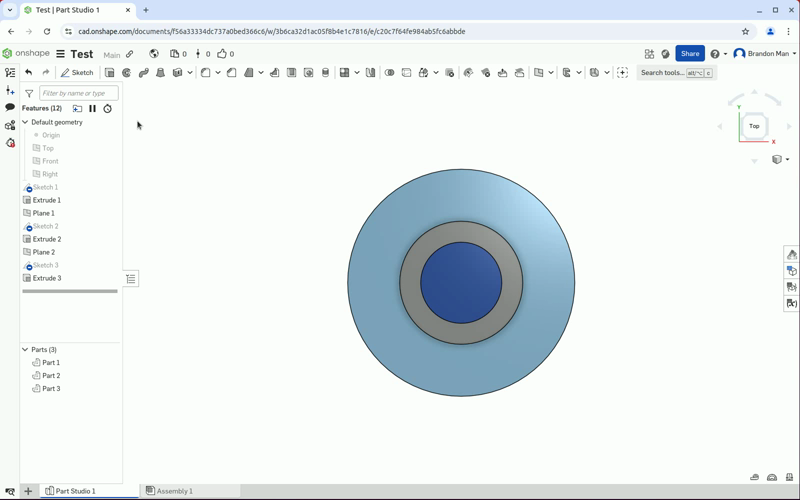
mouse_move(73, 189)
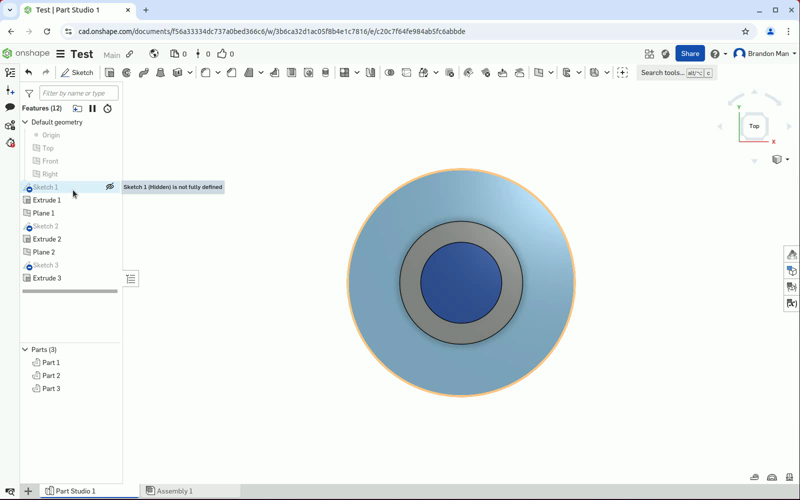
click(73, 189)
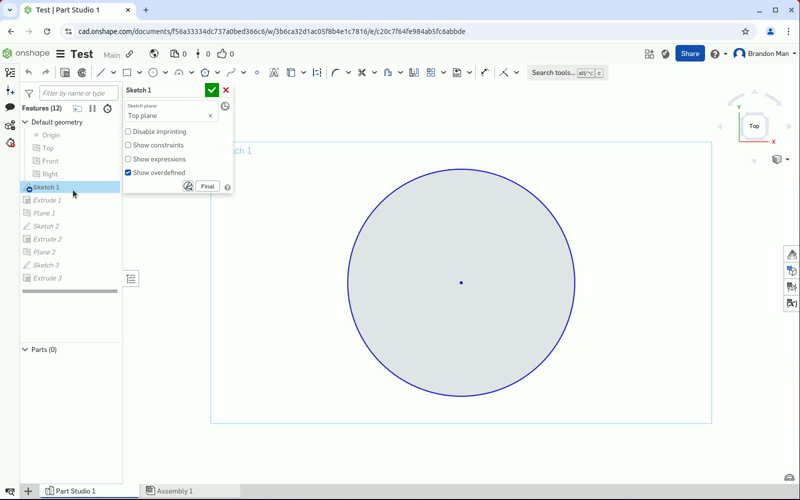
mouse_move(229, 92)
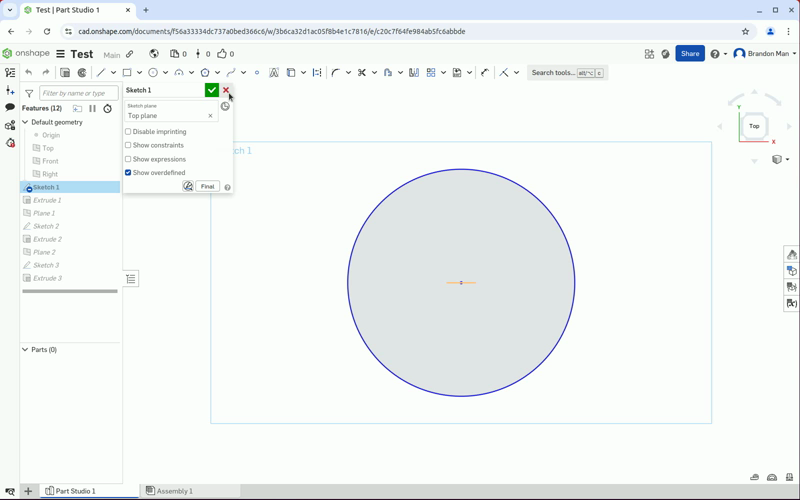
click(229, 92)
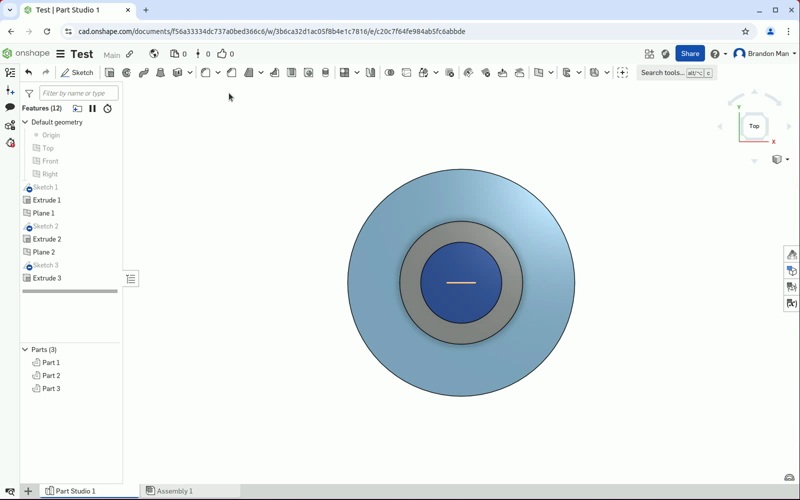
mouse_move(541, 75)
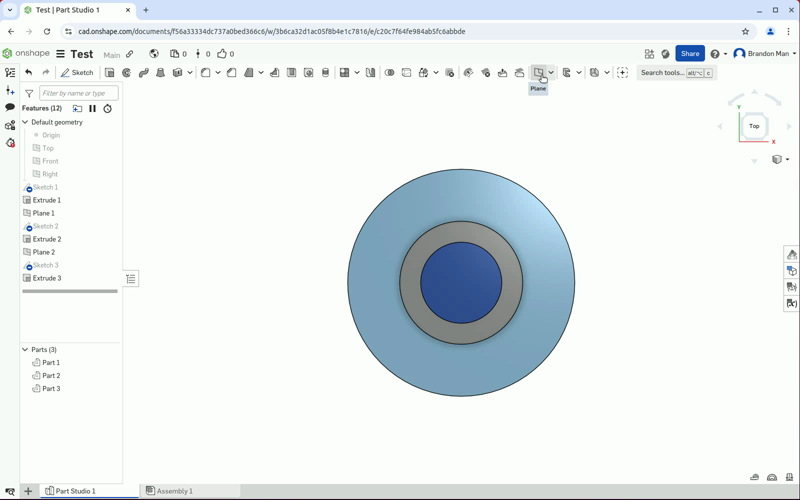
click(541, 75)
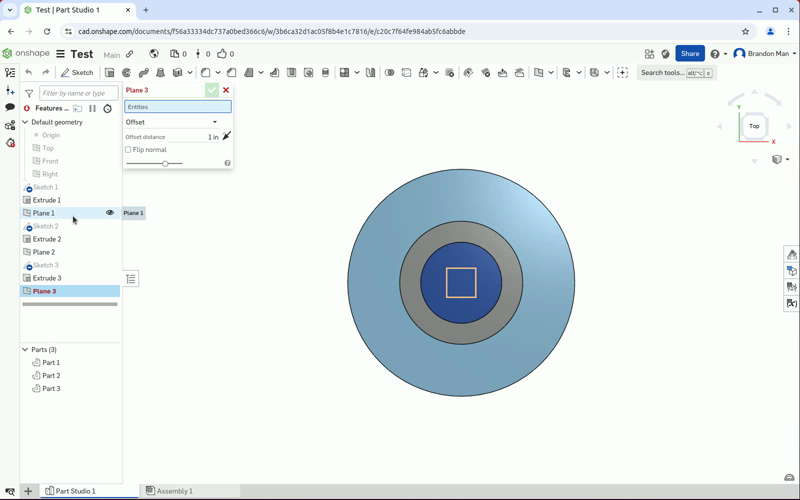
scroll(3)
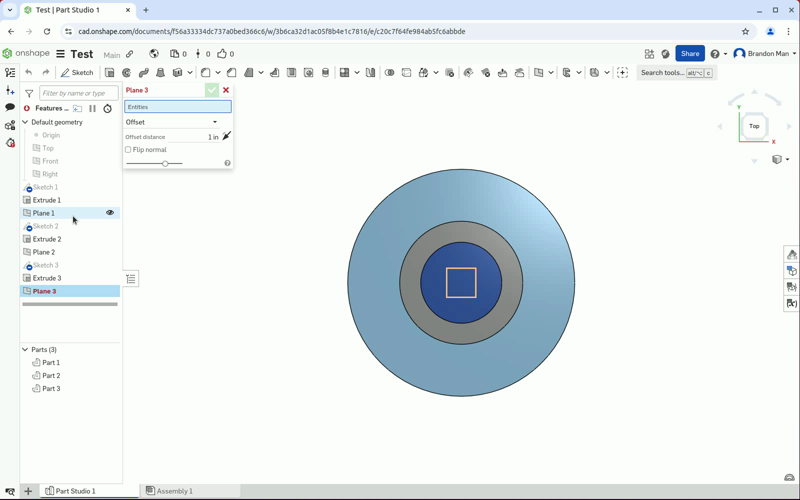
mouse_move(73, 150)
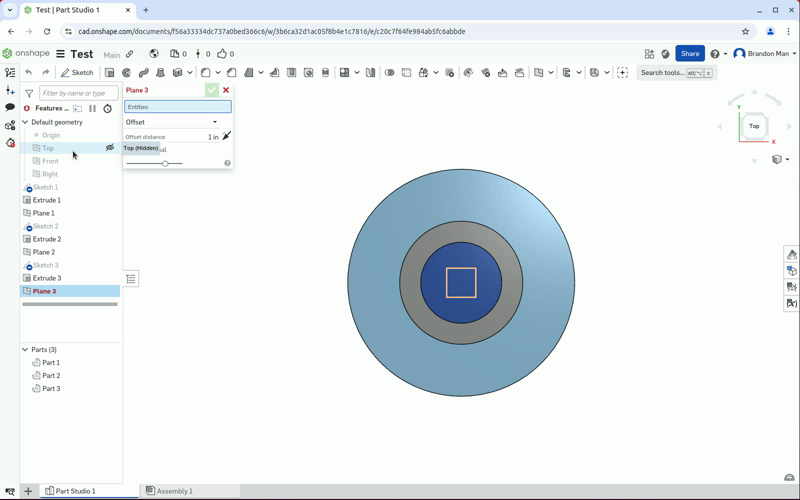
click(73, 150)
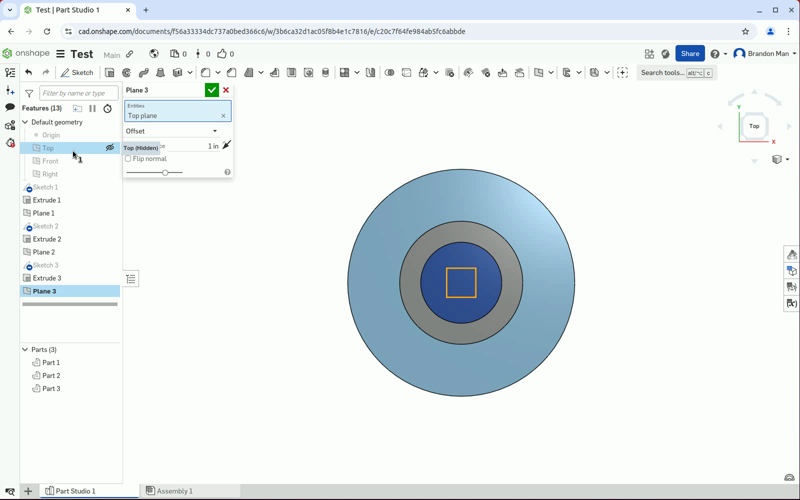
key(tab, 2)
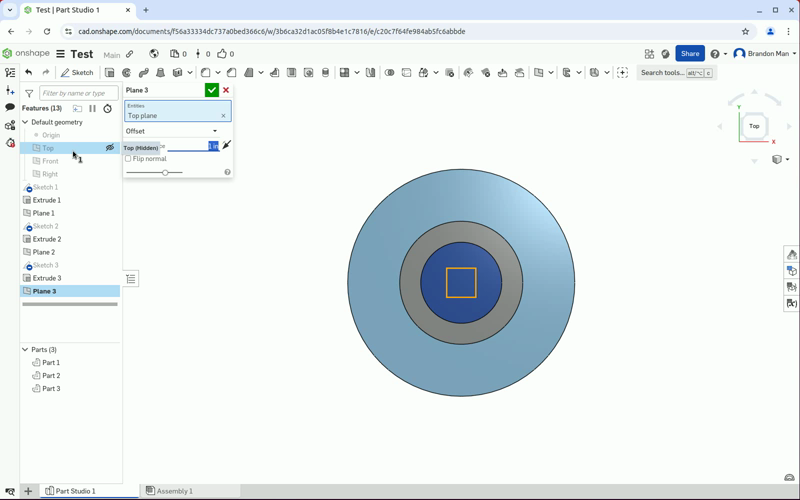
text(15.898)
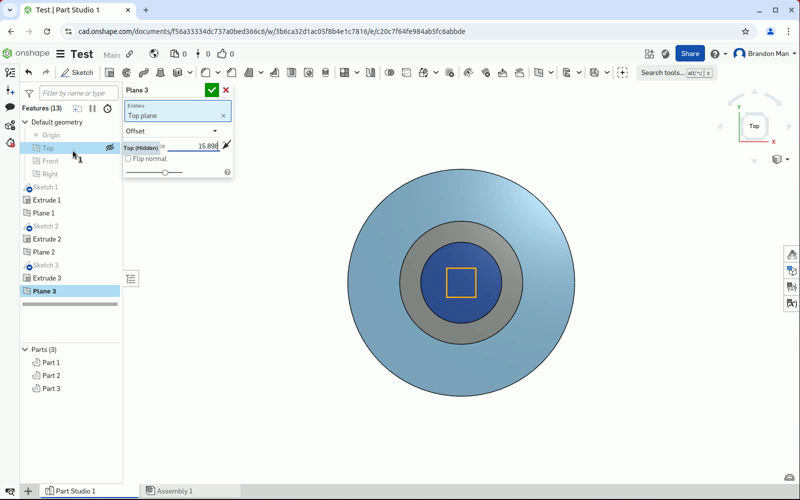
key(enter, 2)
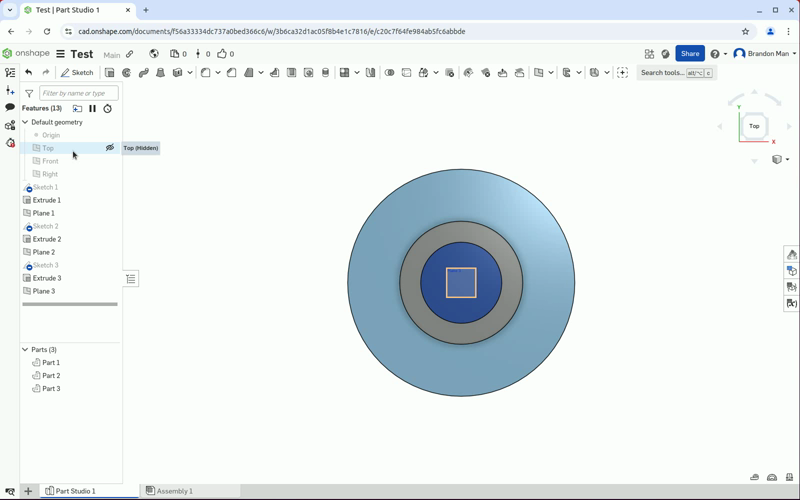
key(shift+s)
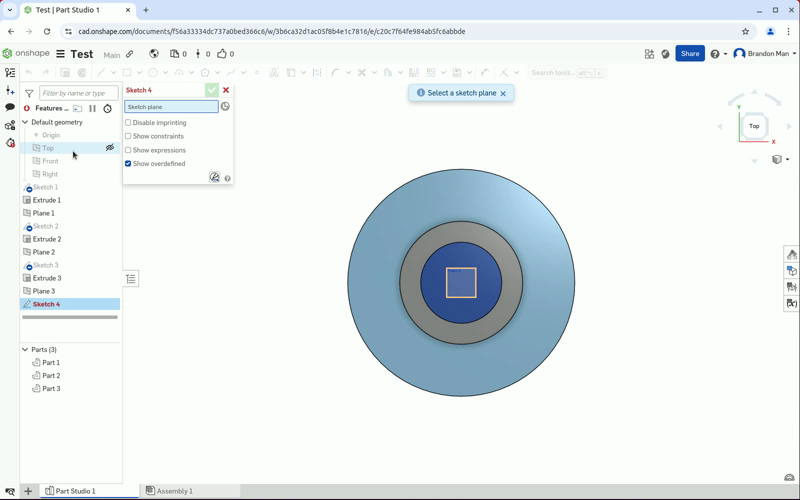
mouse_move(73, 293)
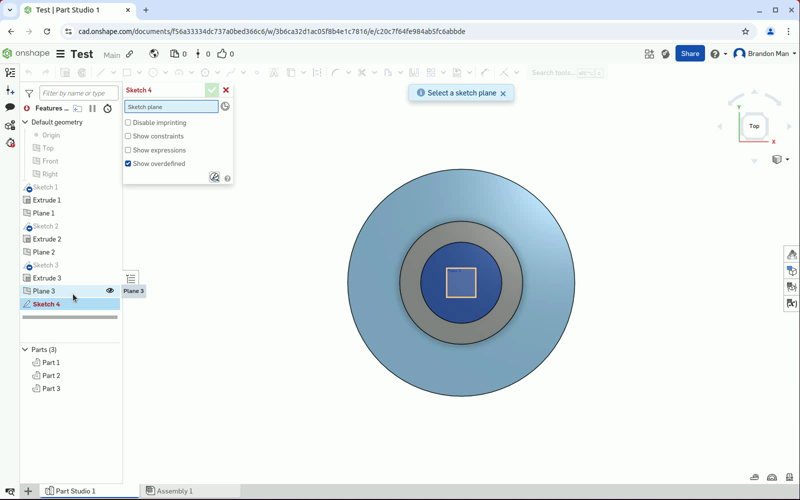
click(73, 293)
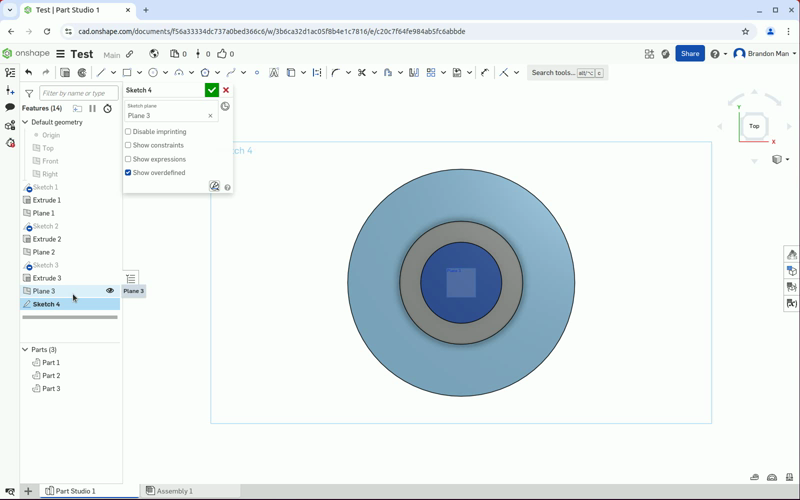
mouse_move(73, 352)
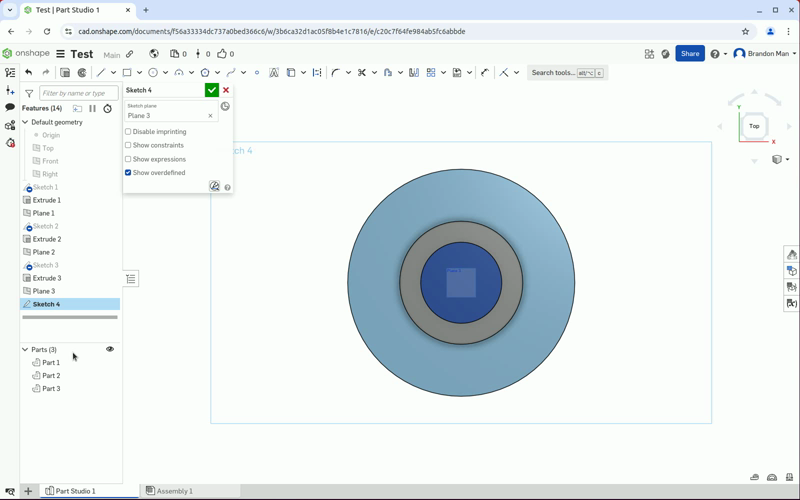
key(y)
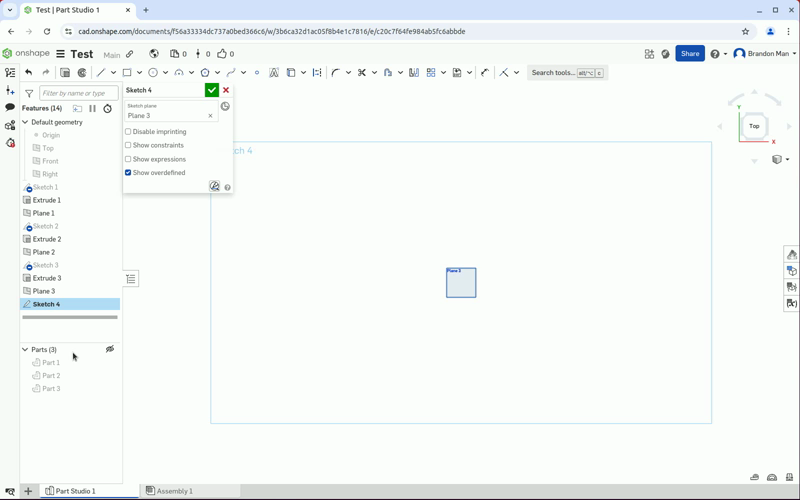
key(c)
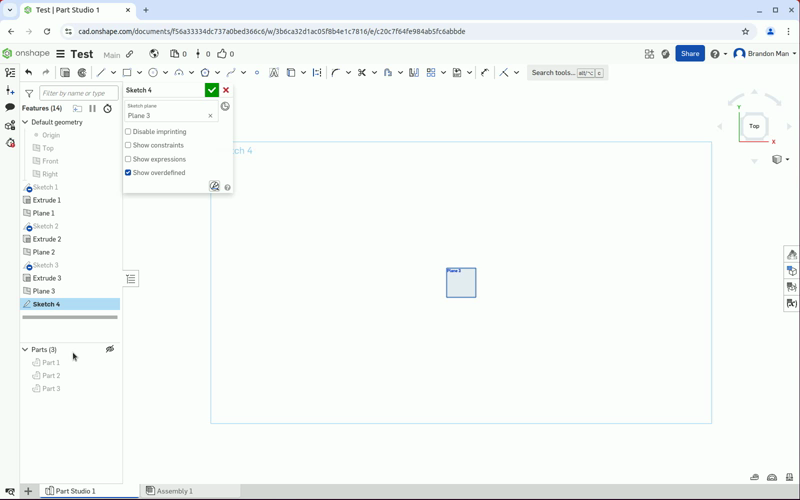
key_down(shift)
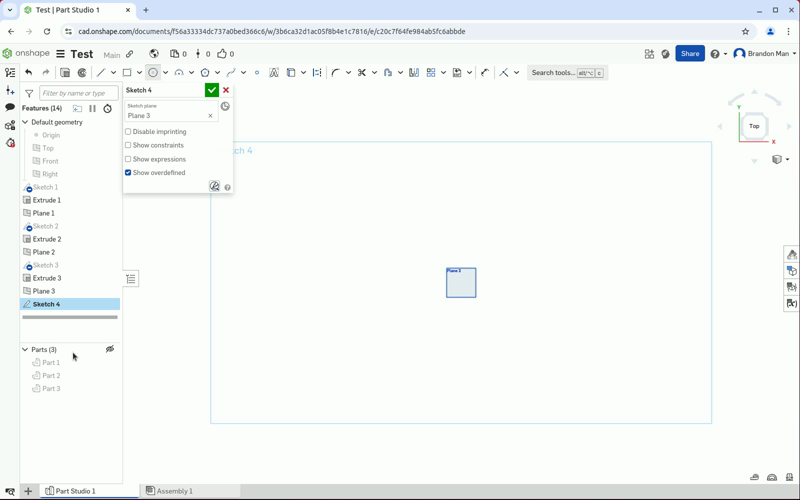
mouse_move(461, 282)
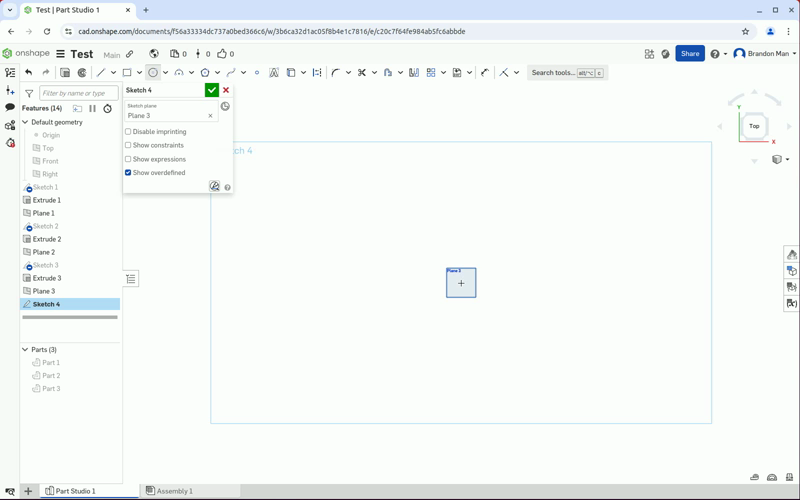
click(461, 282)
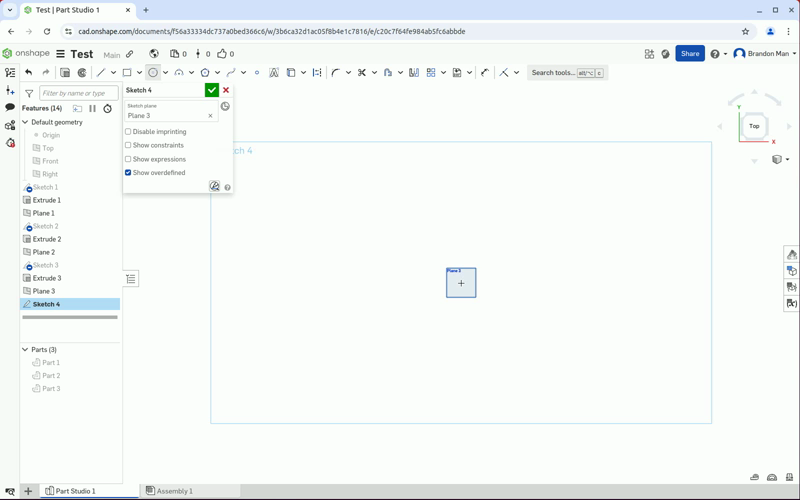
key_up(shift)
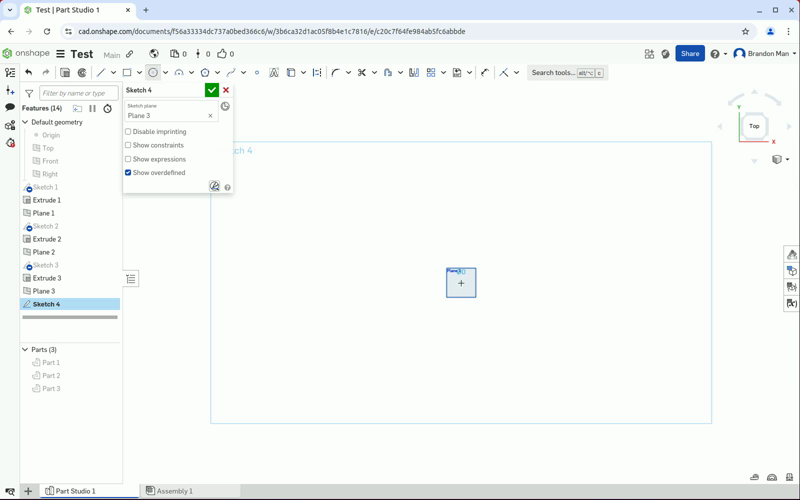
mouse_move(484, 282)
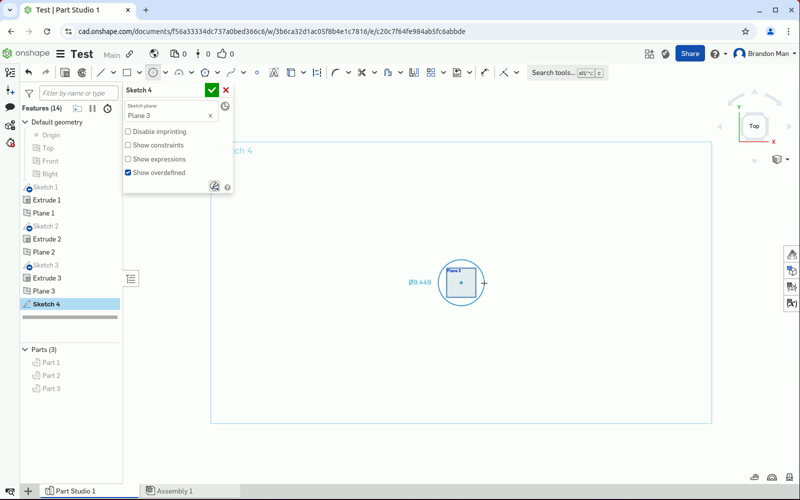
click(484, 282)
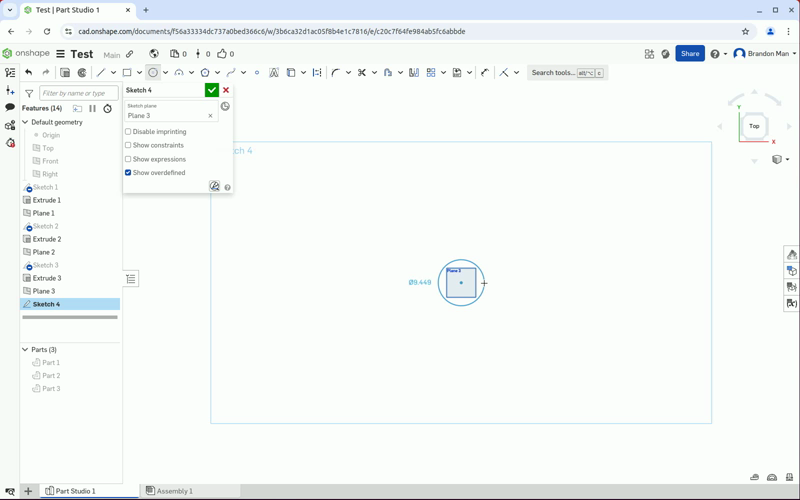
key(esc)
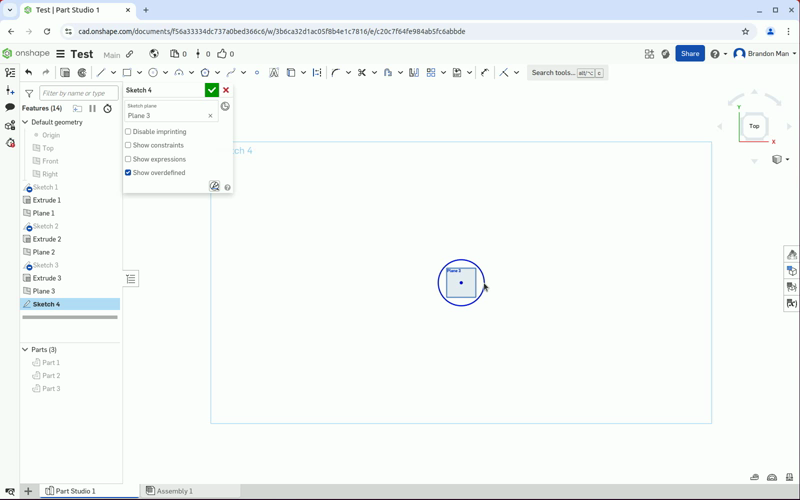
mouse_move(453, 293)
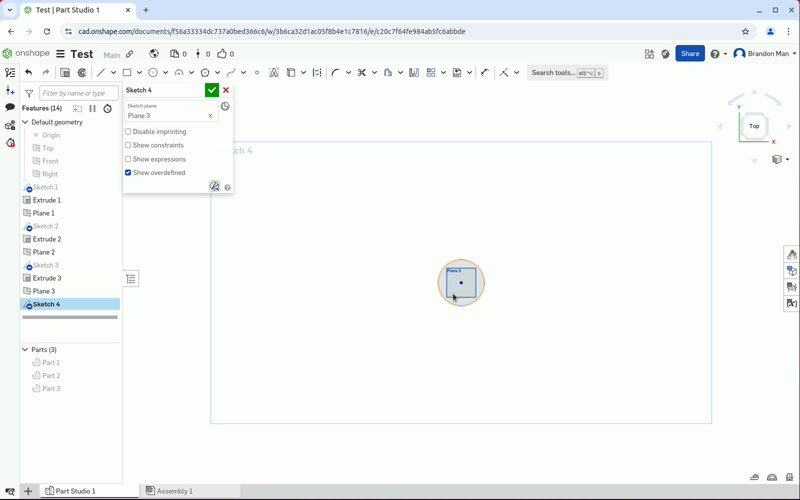
scroll(6)
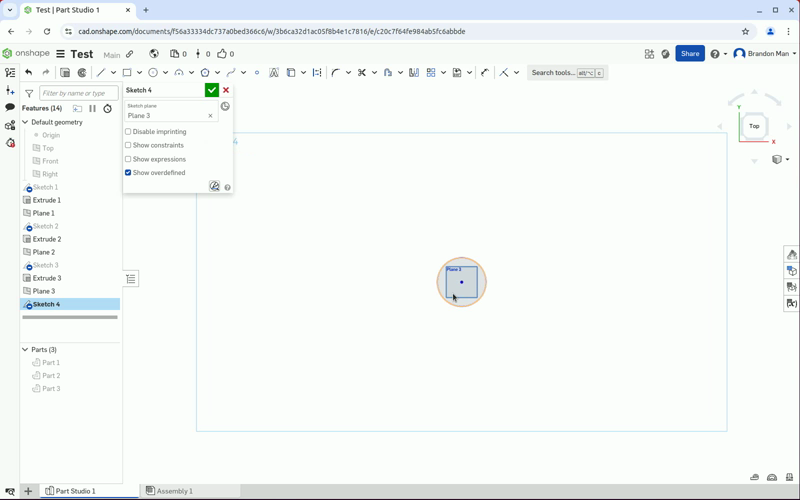
scroll(6)
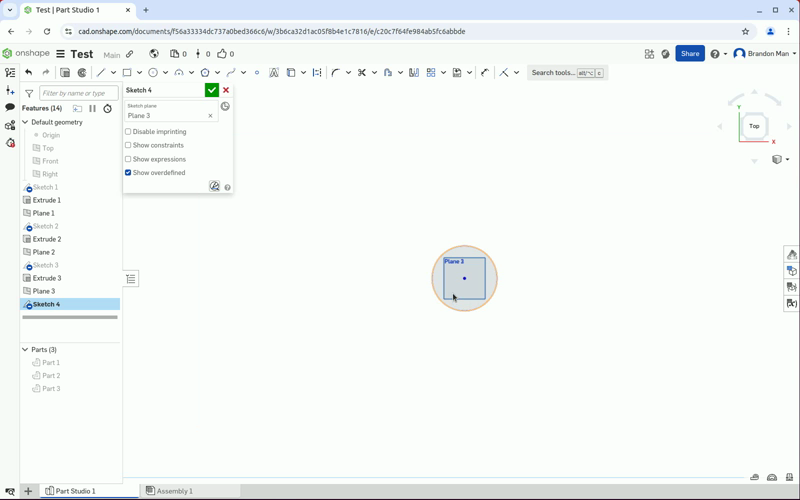
scroll(6)
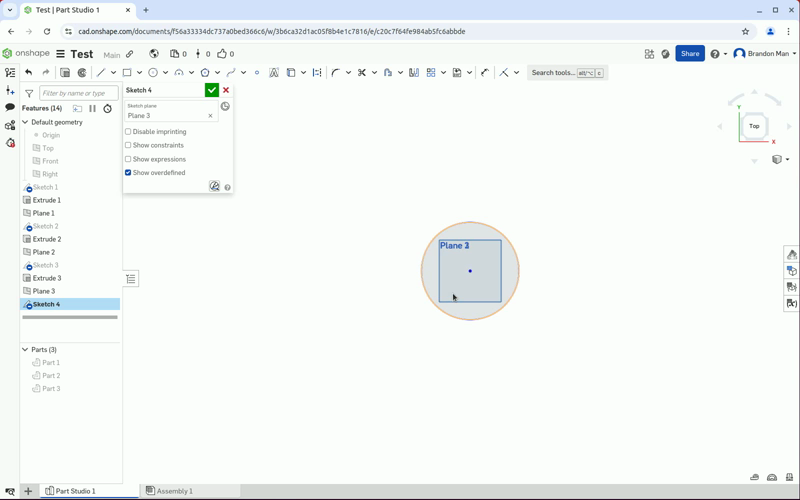
scroll(6)
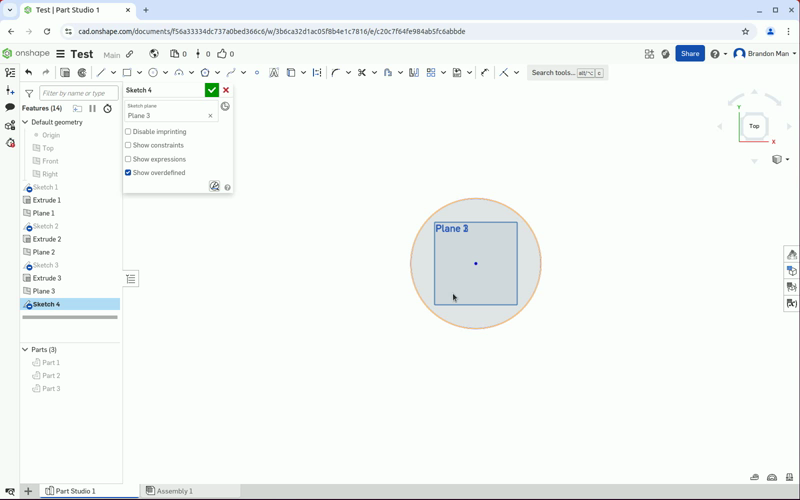
scroll(6)
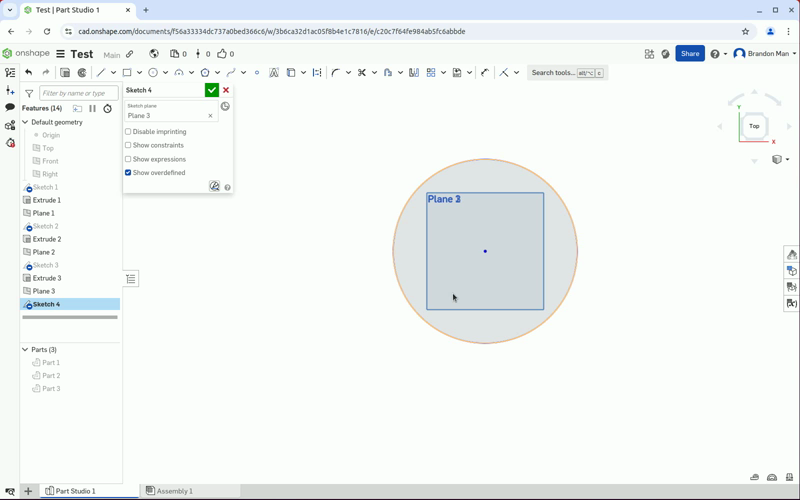
scroll(6)
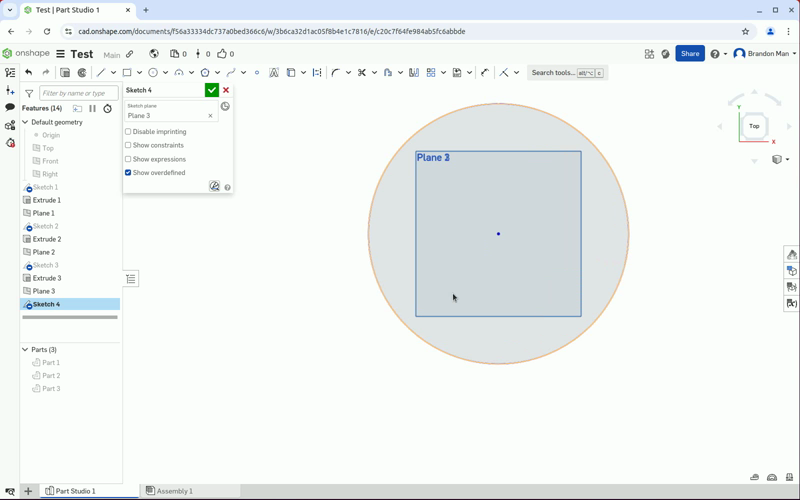
scroll(6)
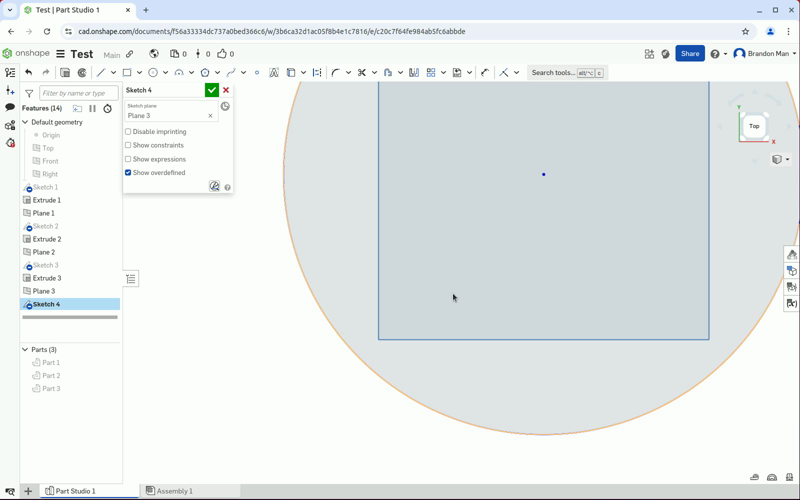
click(453, 293)
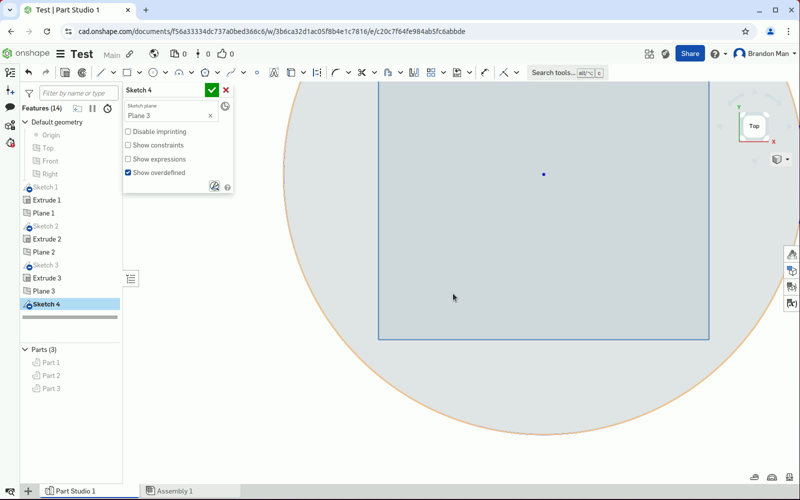
scroll(-6)
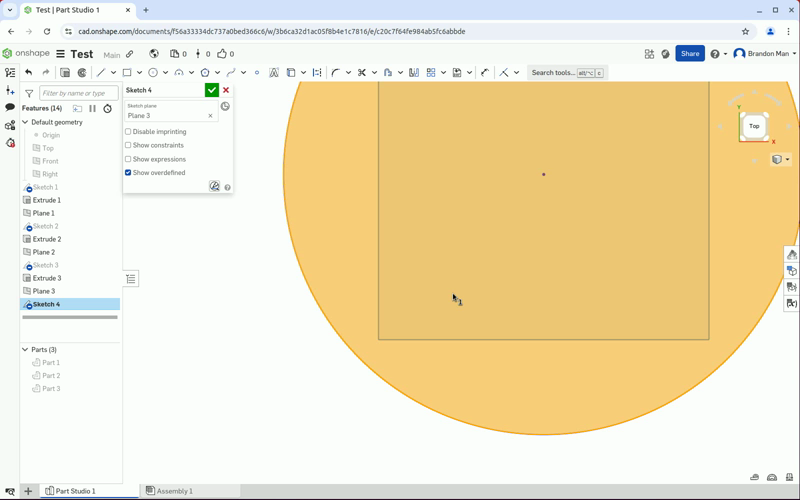
scroll(-6)
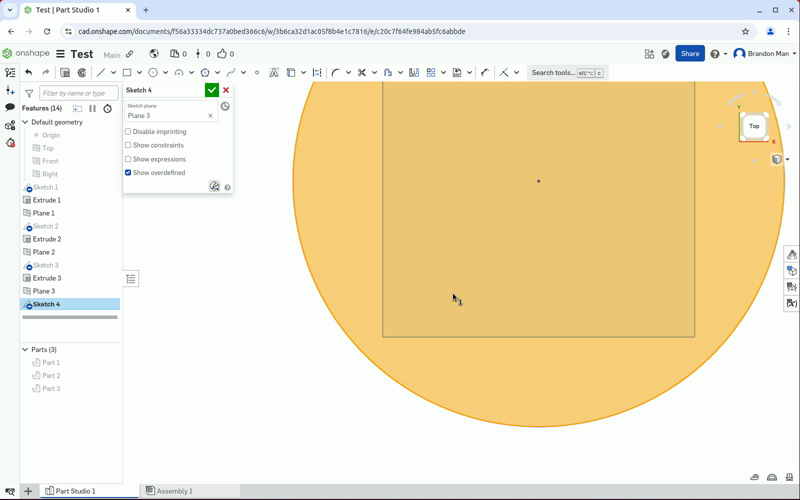
scroll(-6)
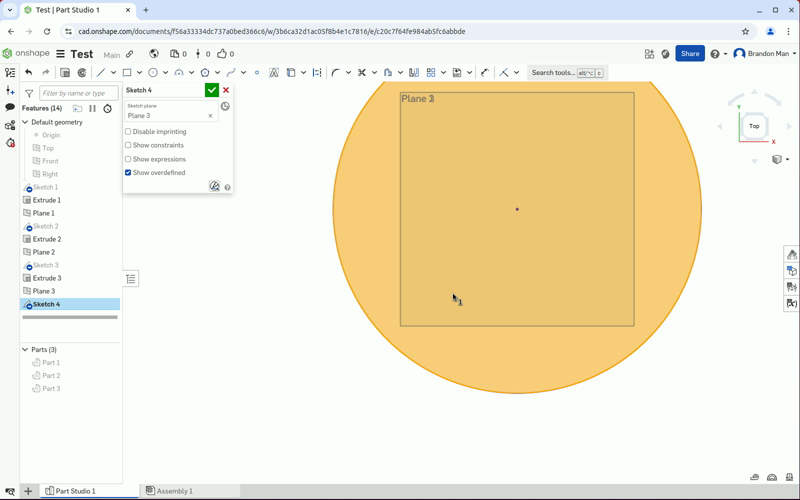
scroll(-6)
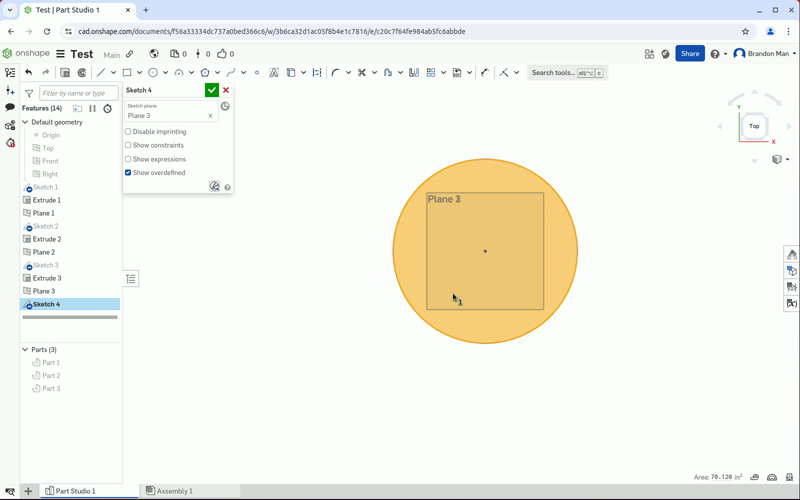
scroll(-6)
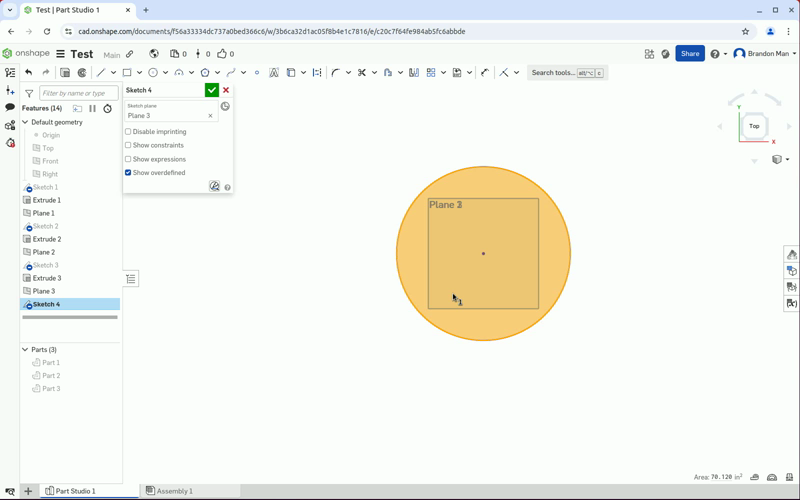
scroll(-6)
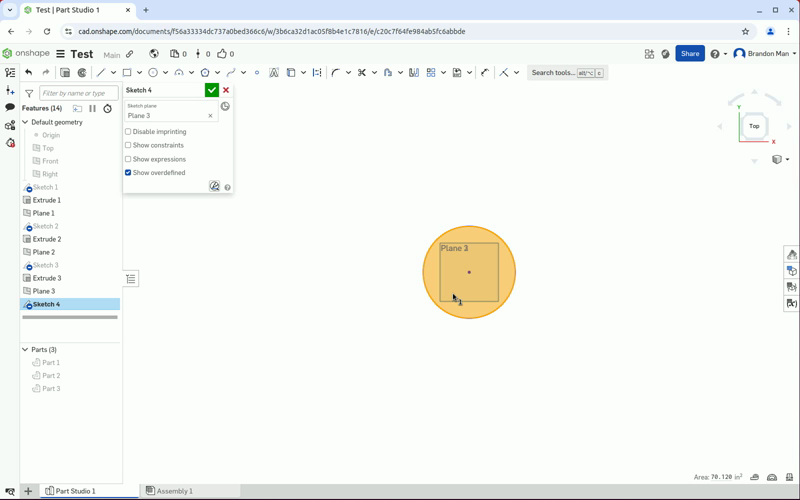
scroll(-6)
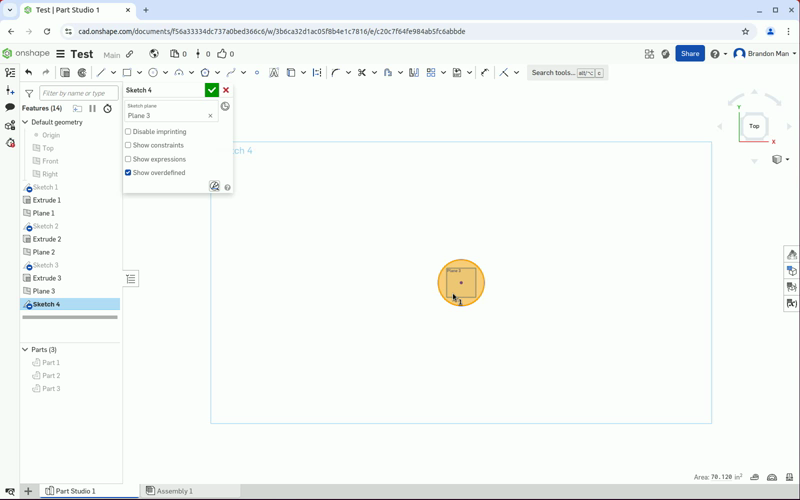
mouse_move(73, 352)
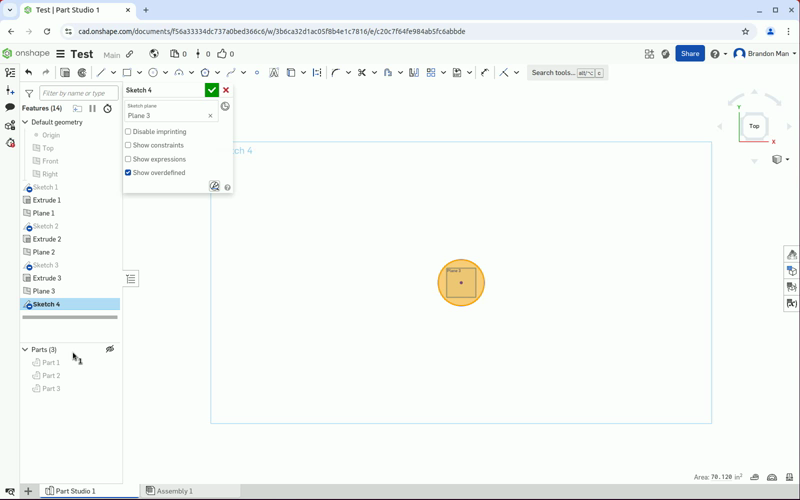
key(shift+y)
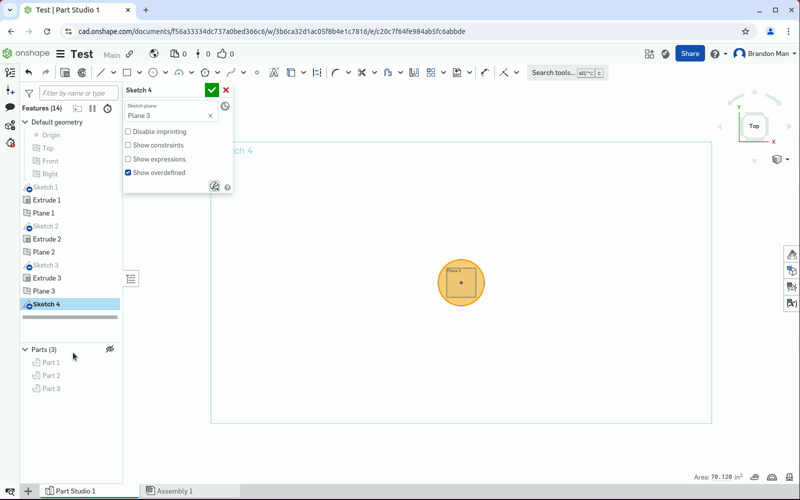
key(shift+e)
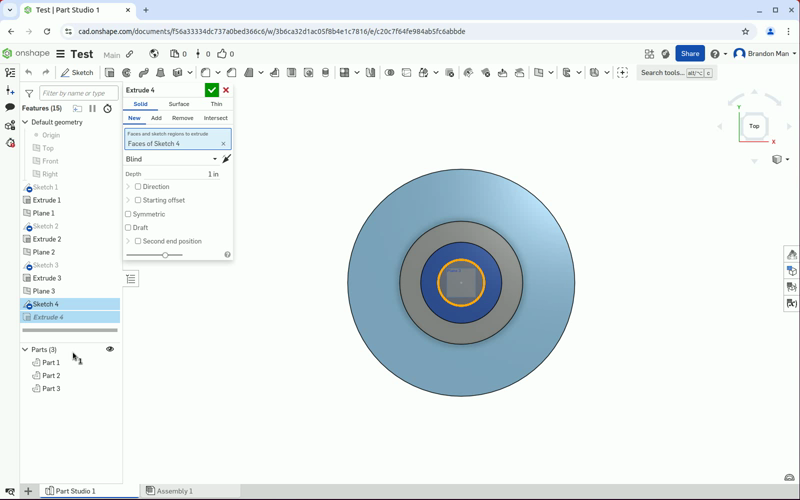
mouse_move(143, 106)
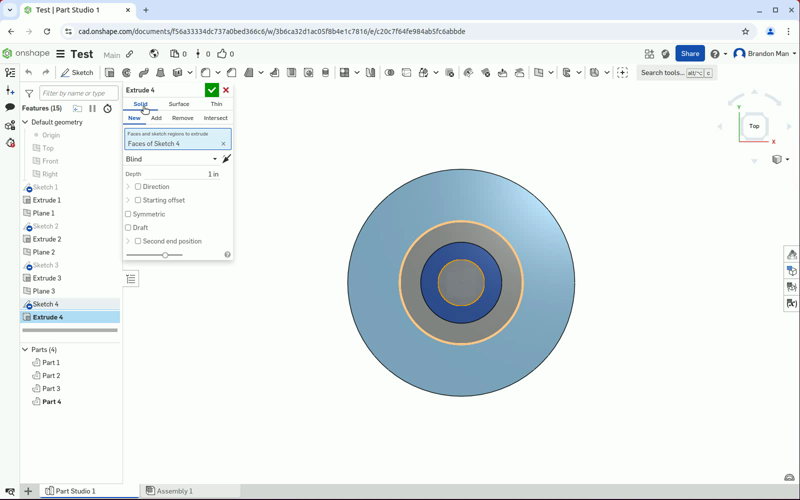
click(143, 106)
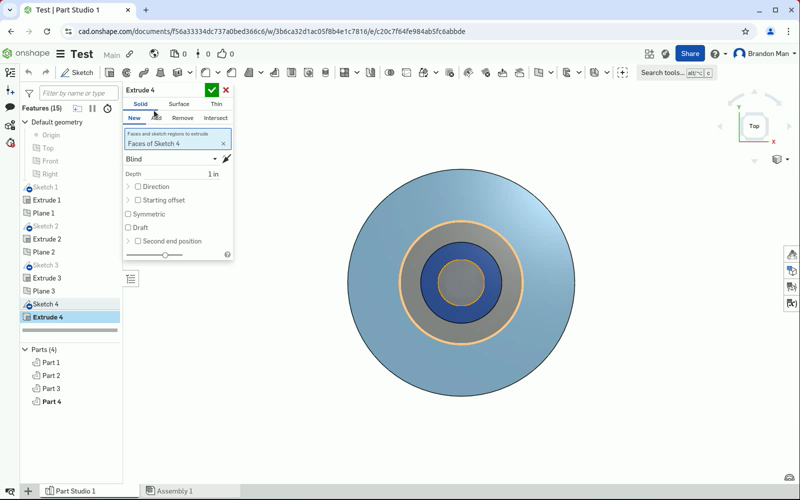
mouse_move(186, 120)
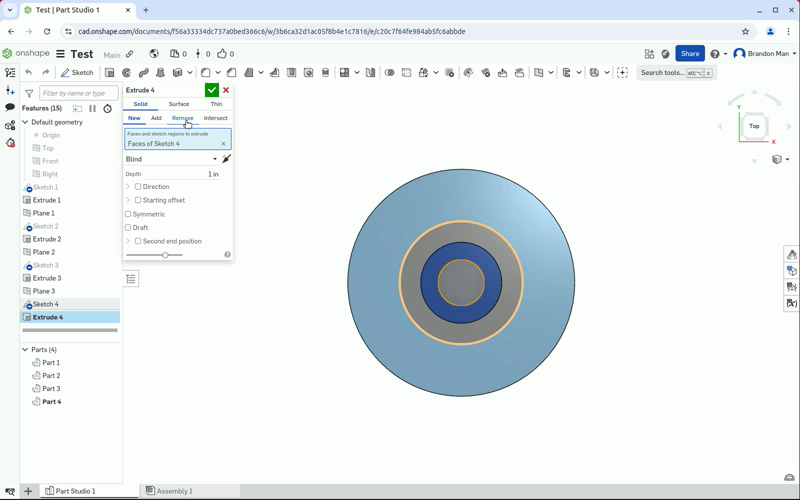
click(186, 120)
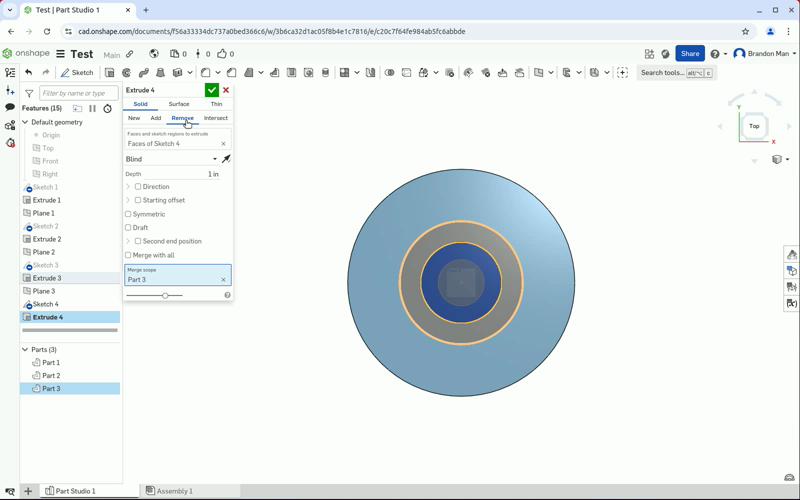
key(tab, 4)
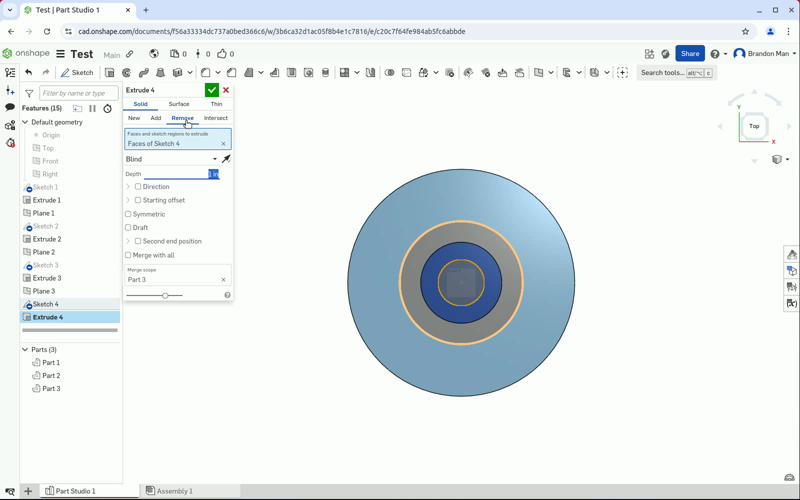
text(9.869)
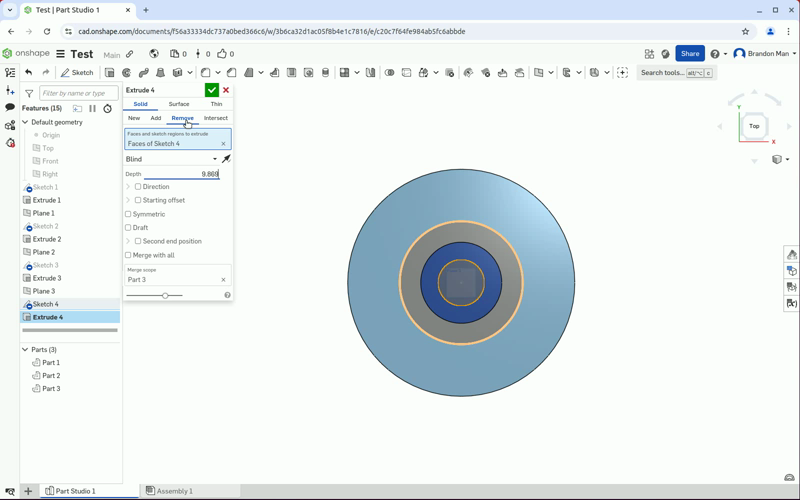
key(tab, 6)
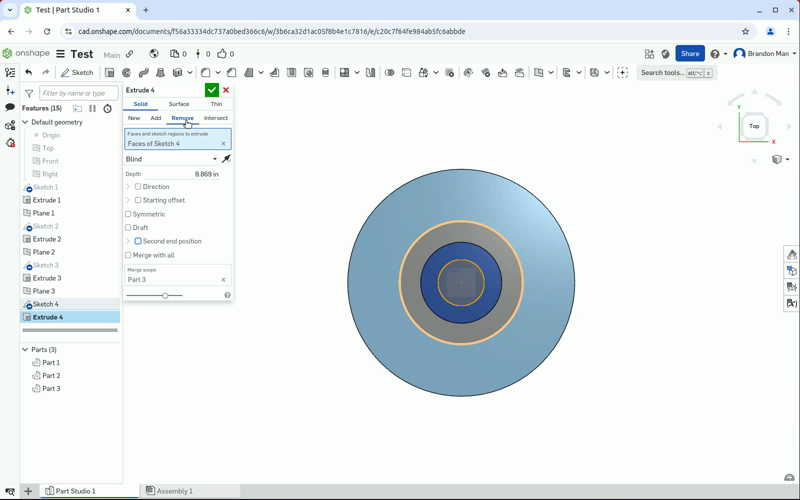
key(space)
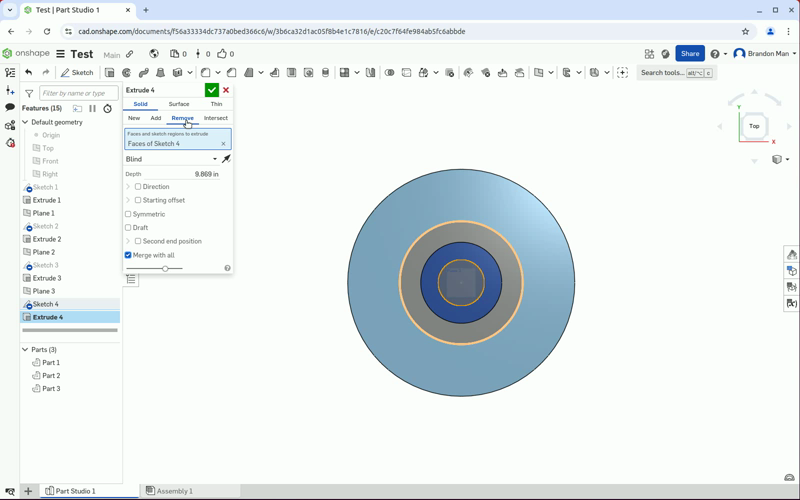
key(enter)
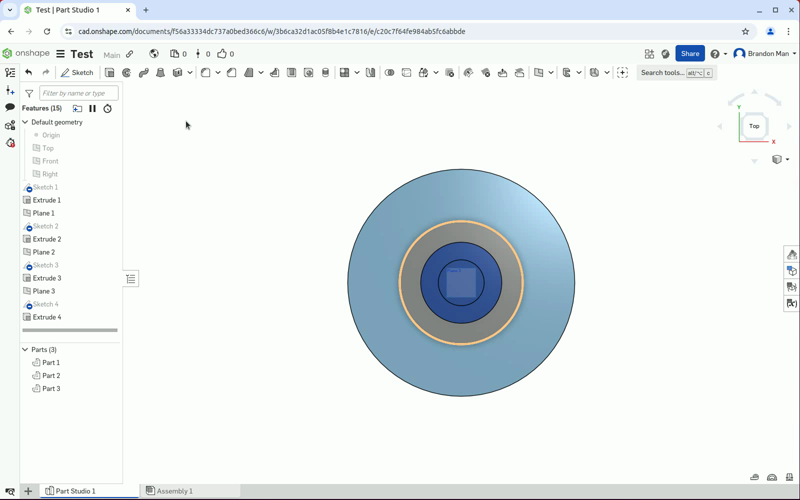
key(shift+h)
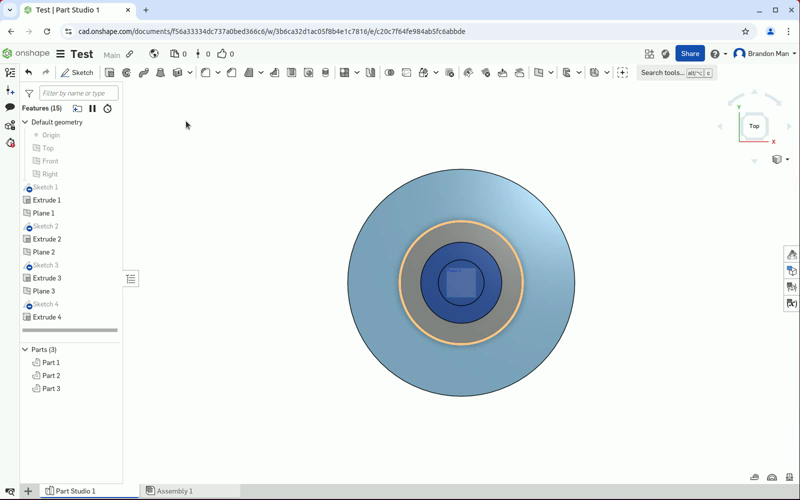
key(shift+h)
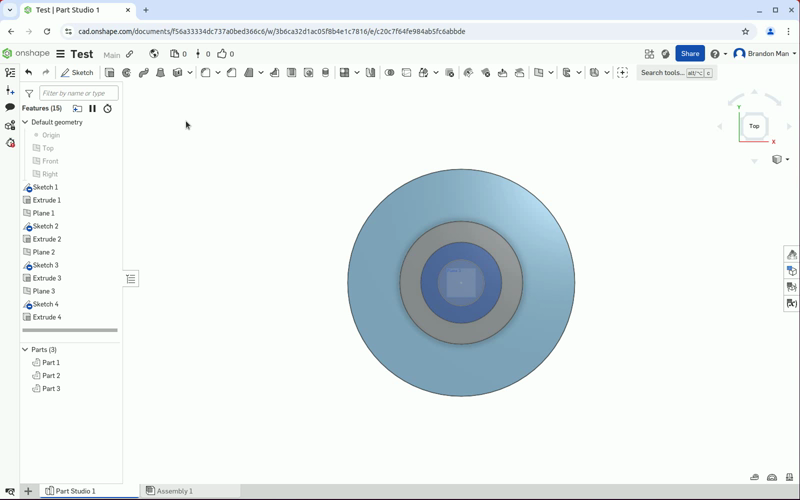
key(shift+7)
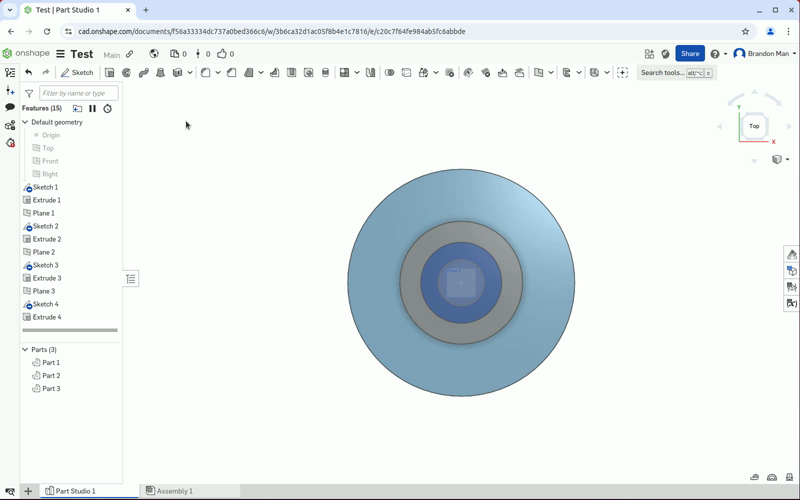
key(up, 3)
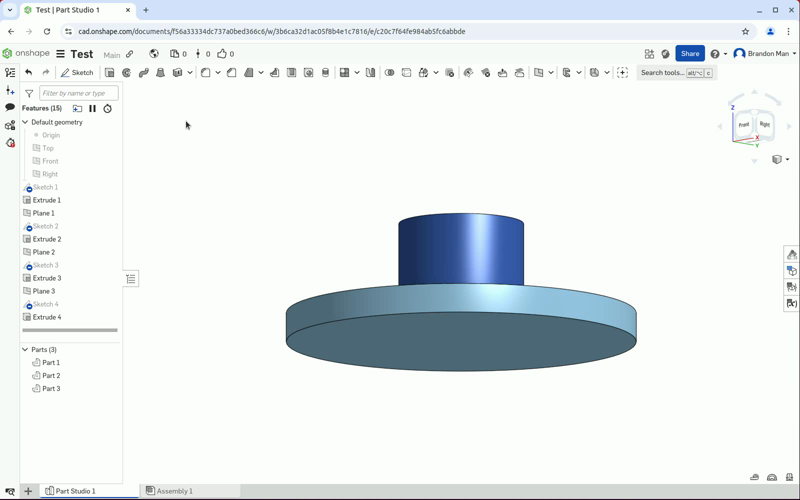
key(left, 3)
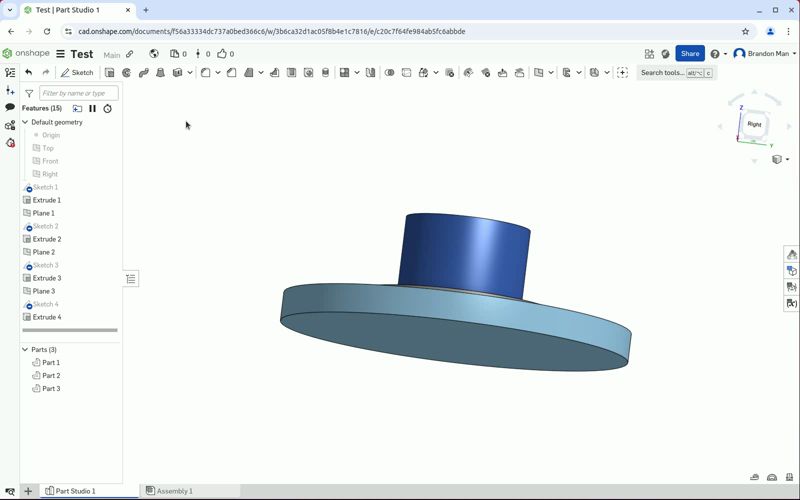
key(right, 3)
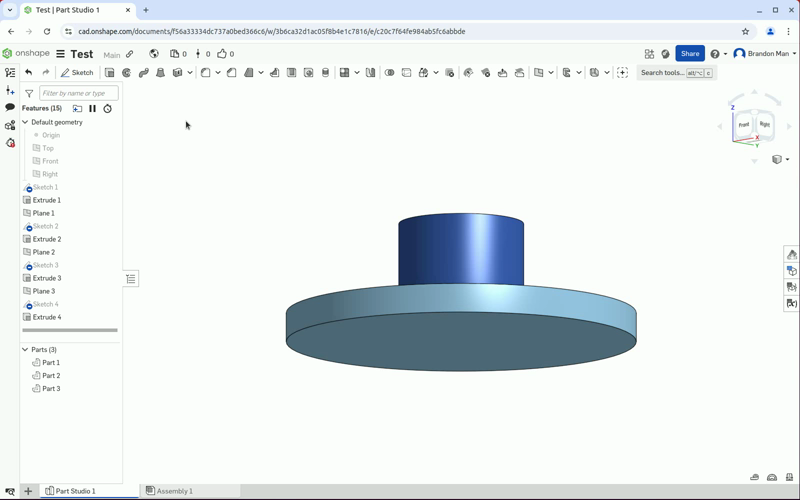
key(down, 3)
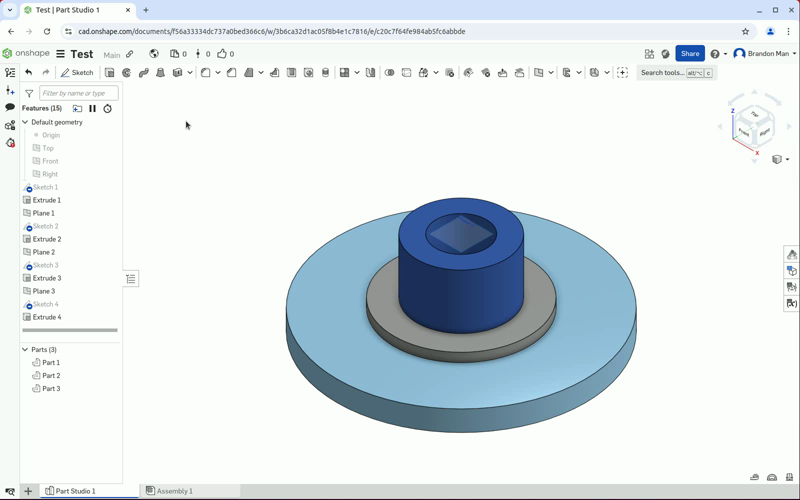
mouse_move(73, 189)
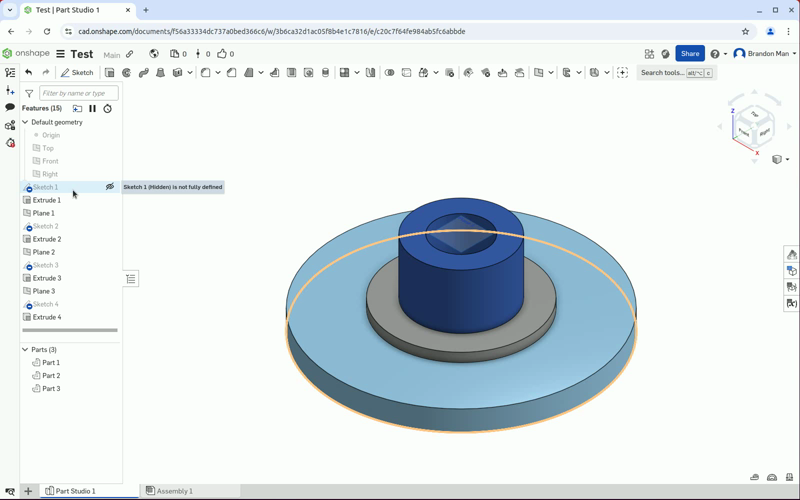
click(73, 189)